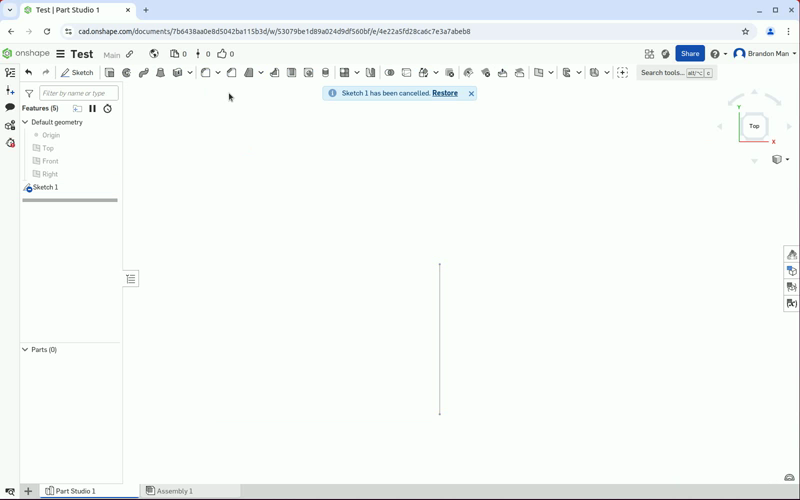
key(shift+h)
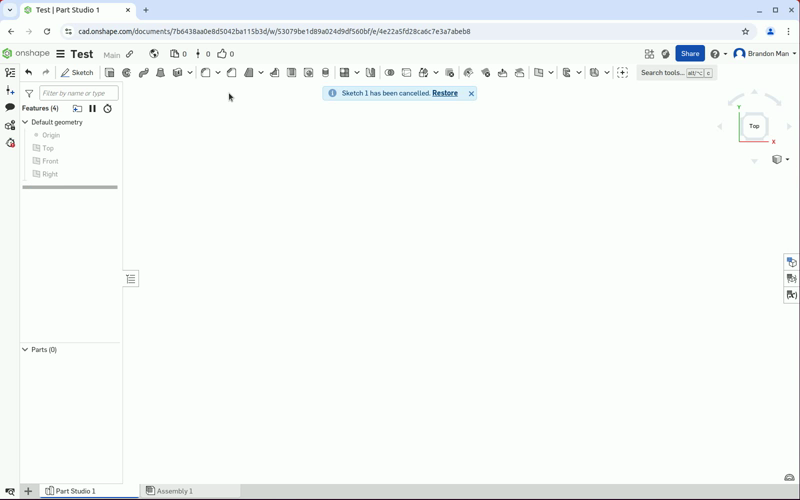
mouse_move(73, 352)
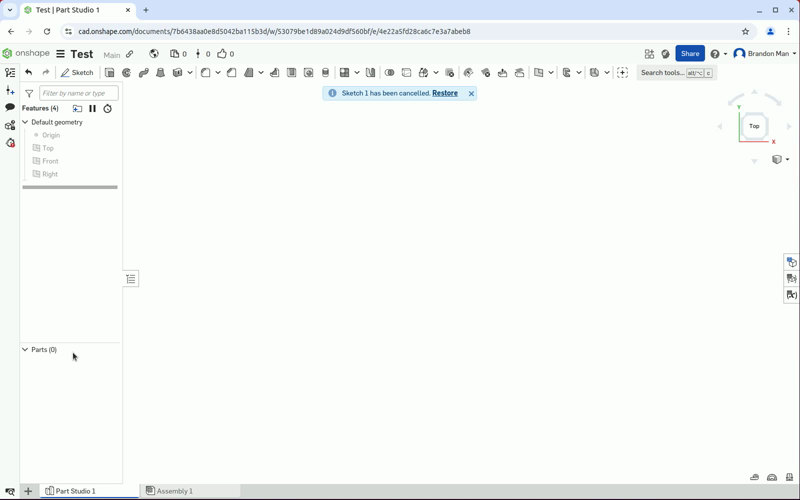
key(y)
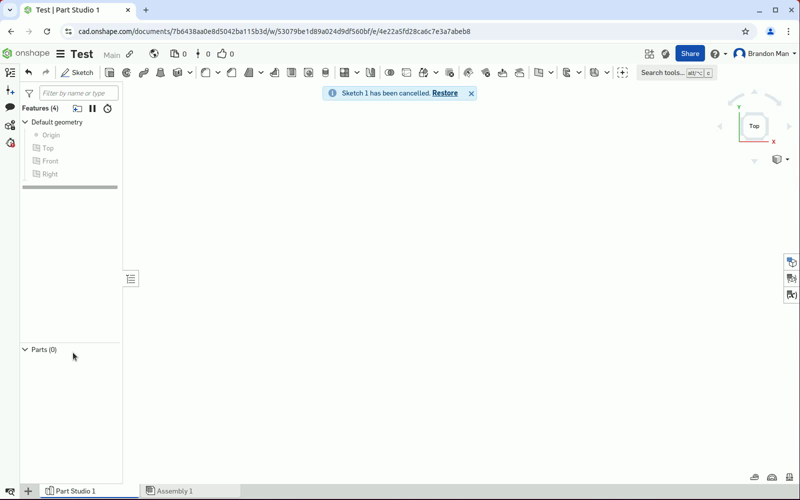
key(shift+p)
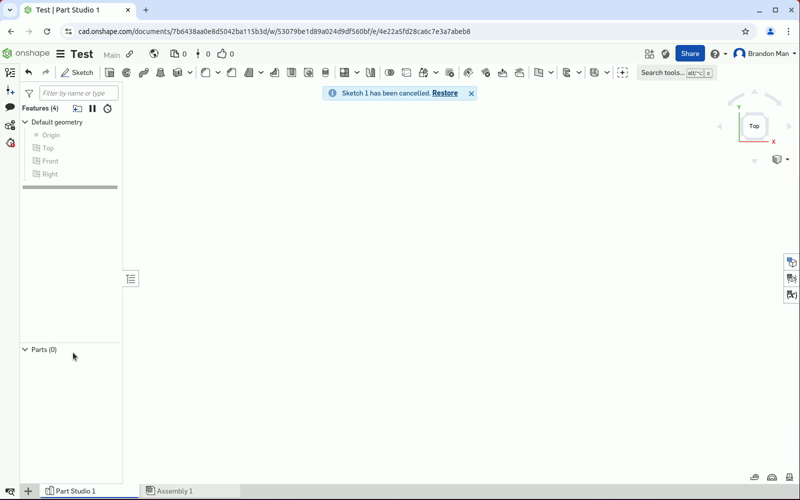
key(space)
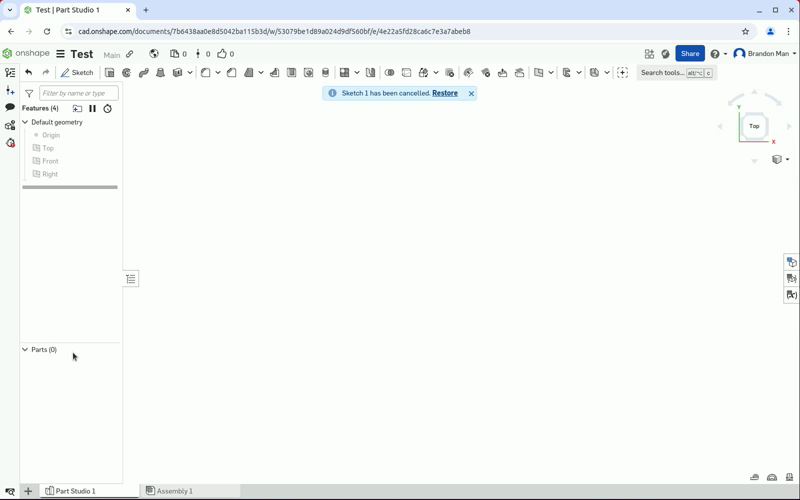
key_down(shift)
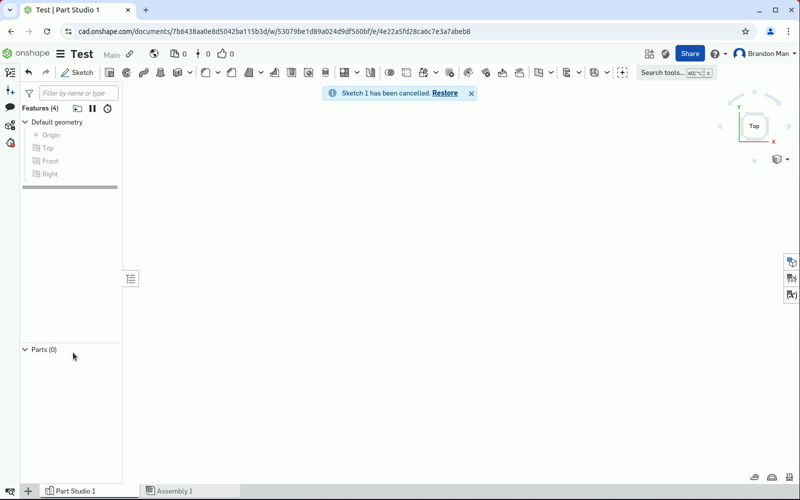
key(up)
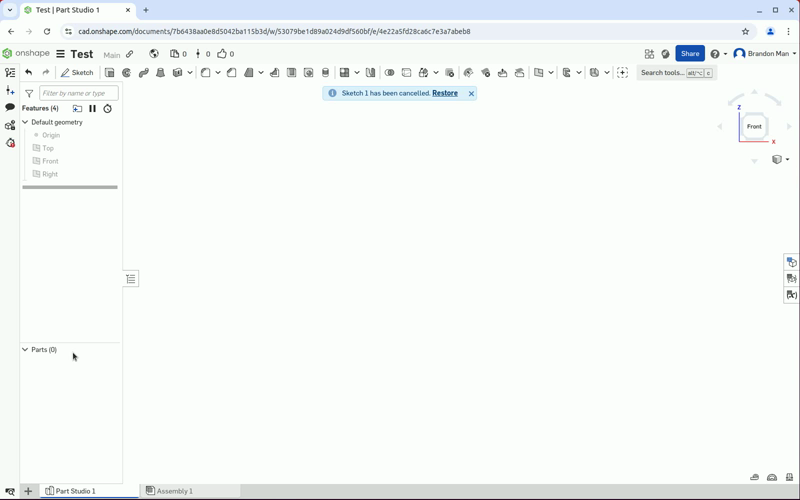
key_up(shift)
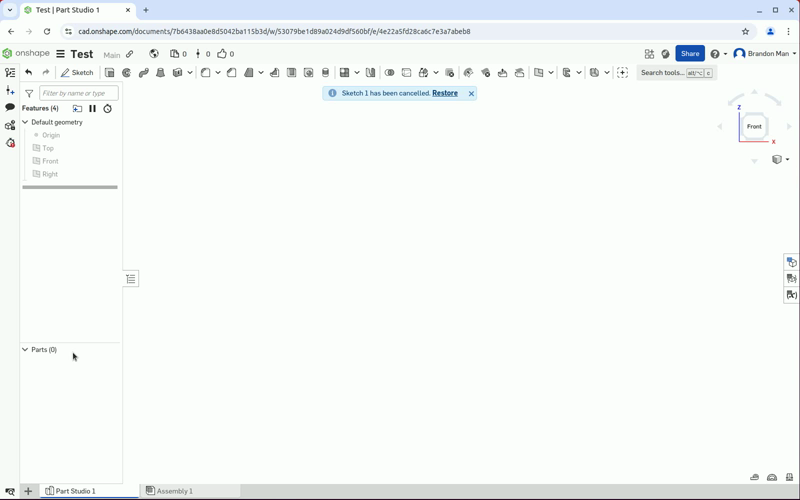
key(space)
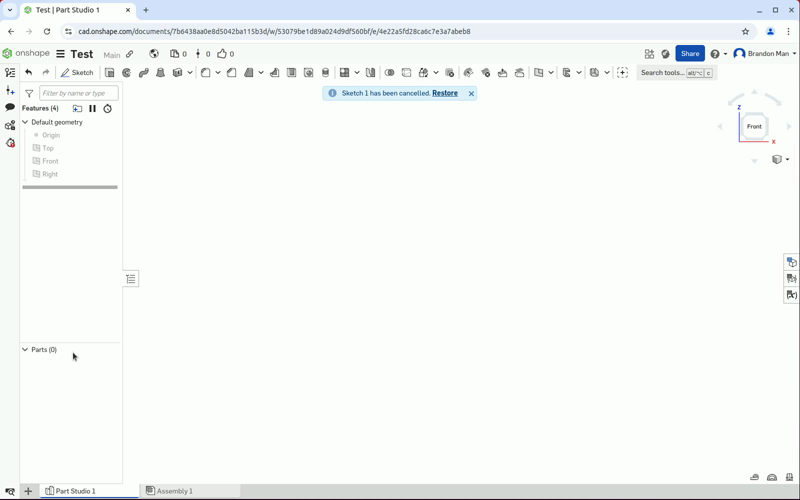
key_down(shift)
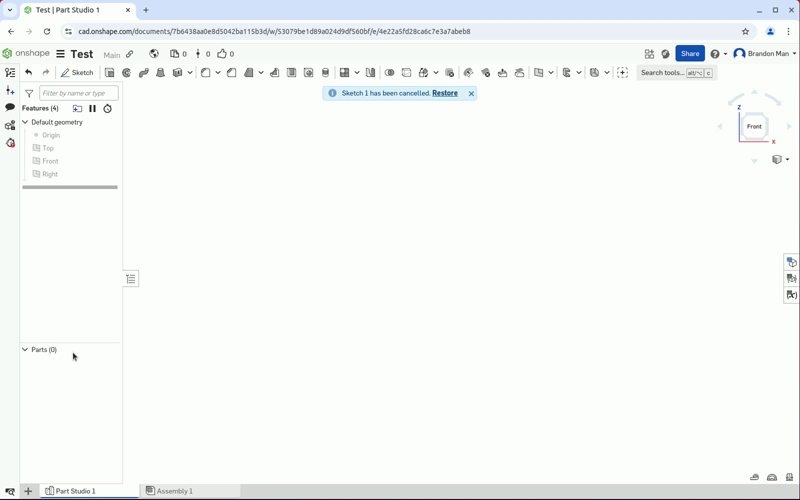
key(left)
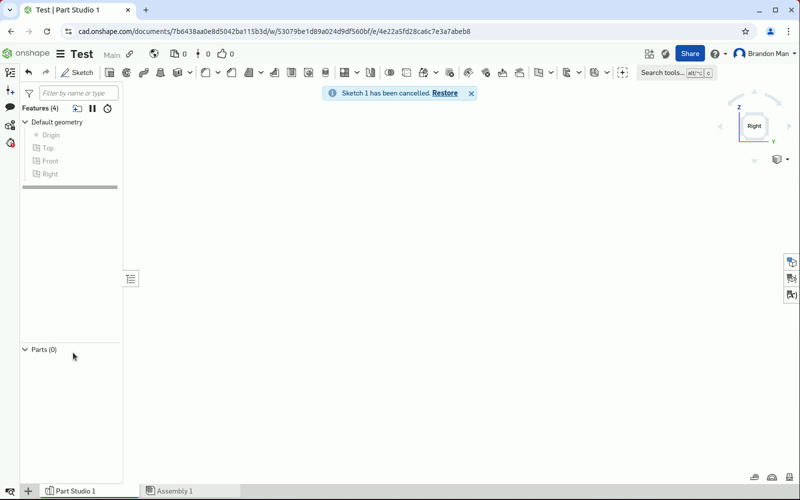
key_up(shift)
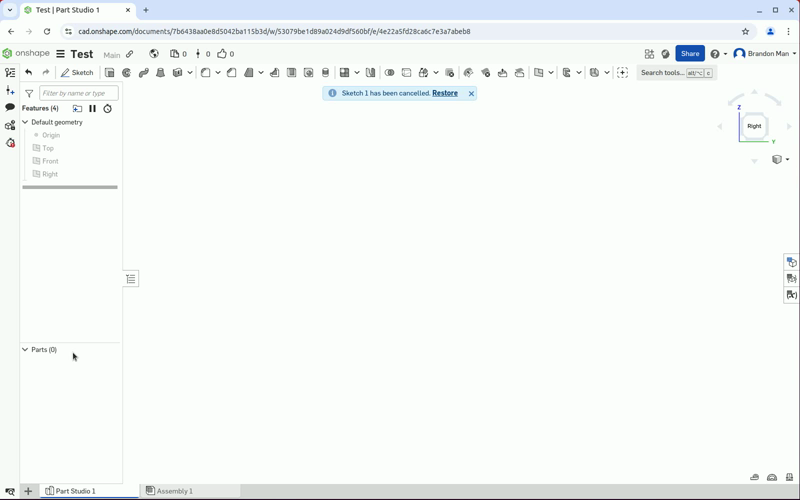
mouse_move(73, 352)
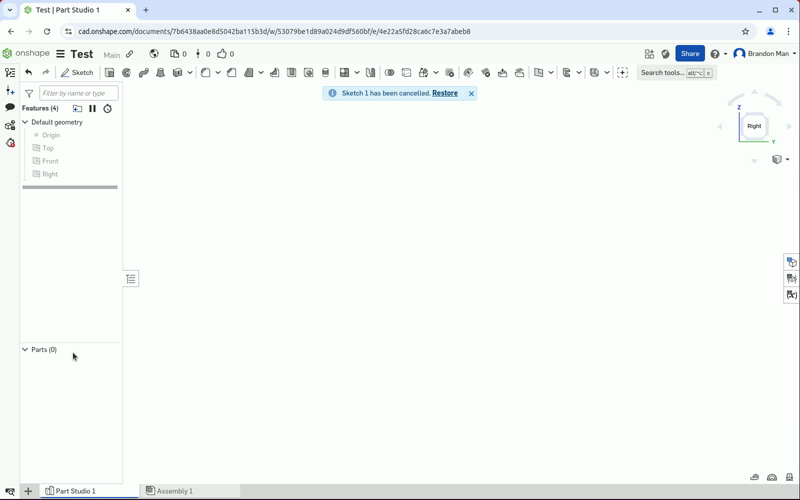
key(shift+y)
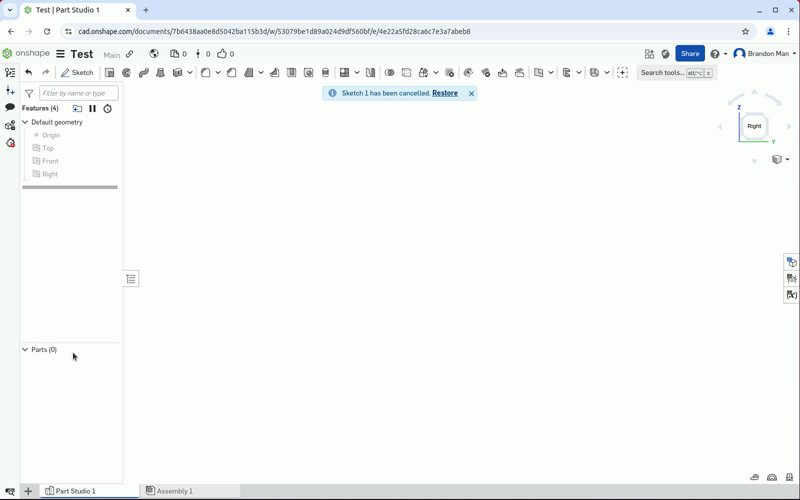
key(shift+s)
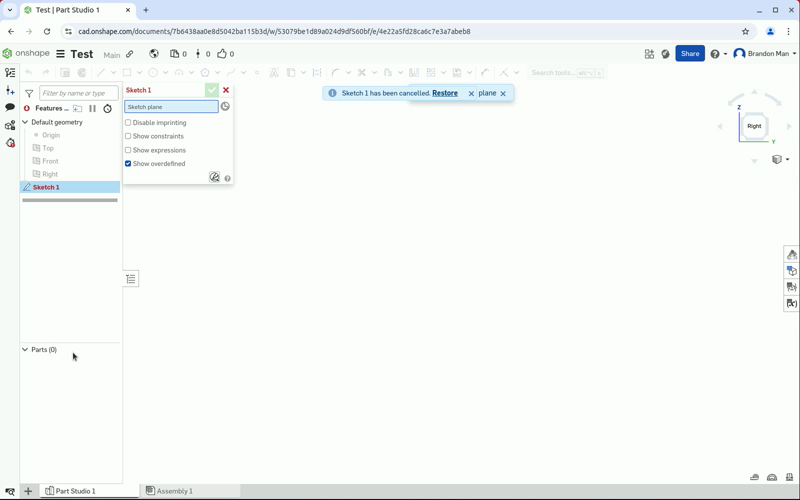
mouse_move(73, 176)
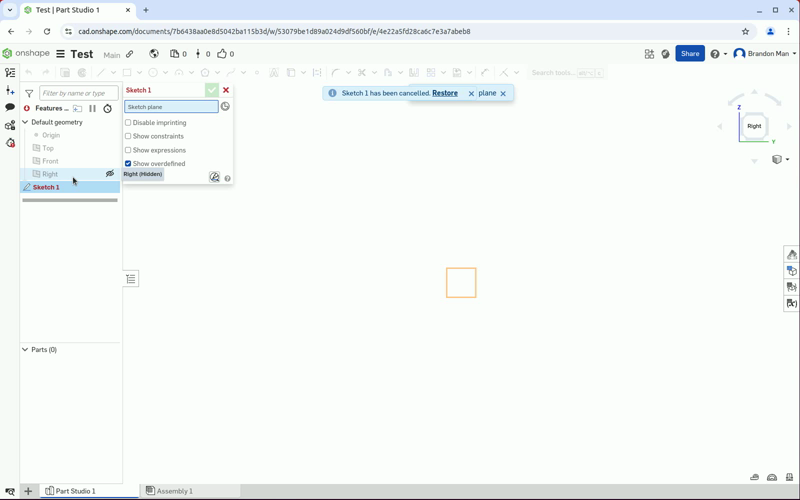
click(73, 176)
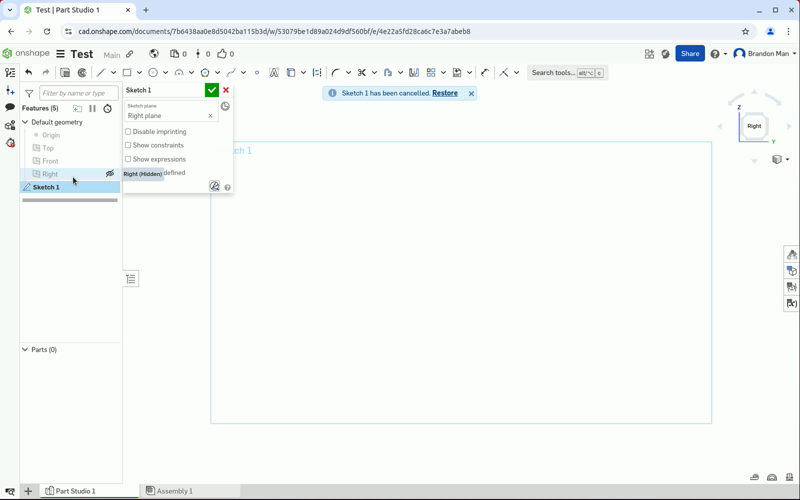
mouse_move(73, 352)
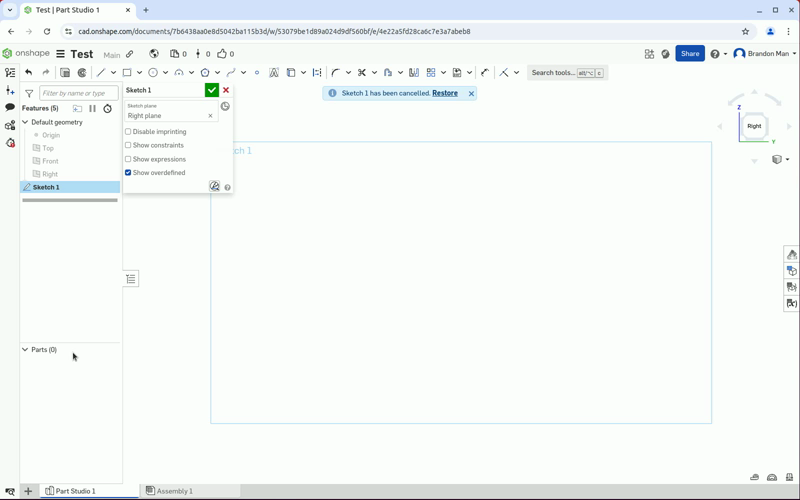
key(y)
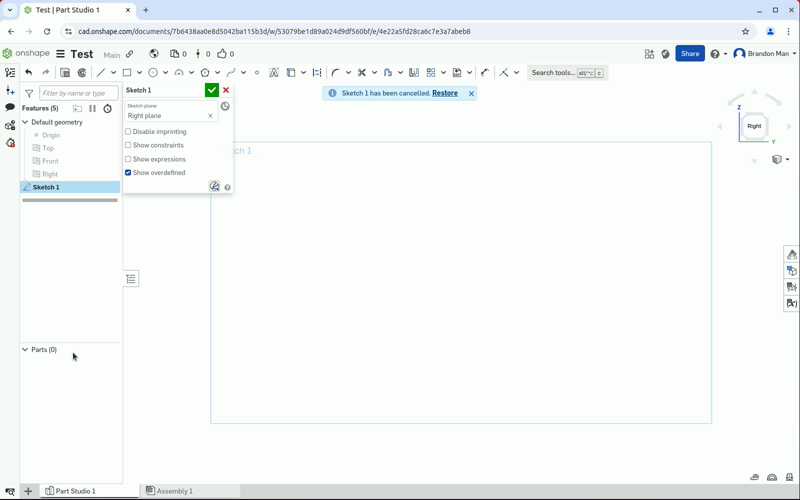
key(l)
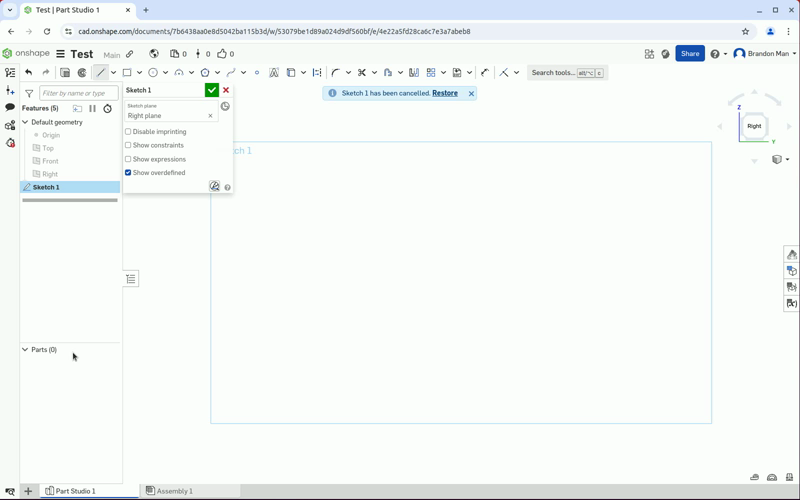
key_down(shift)
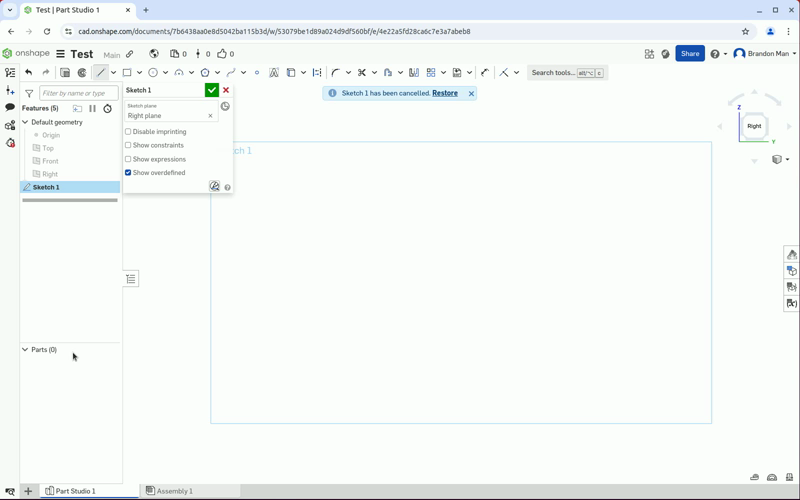
mouse_move(348, 272)
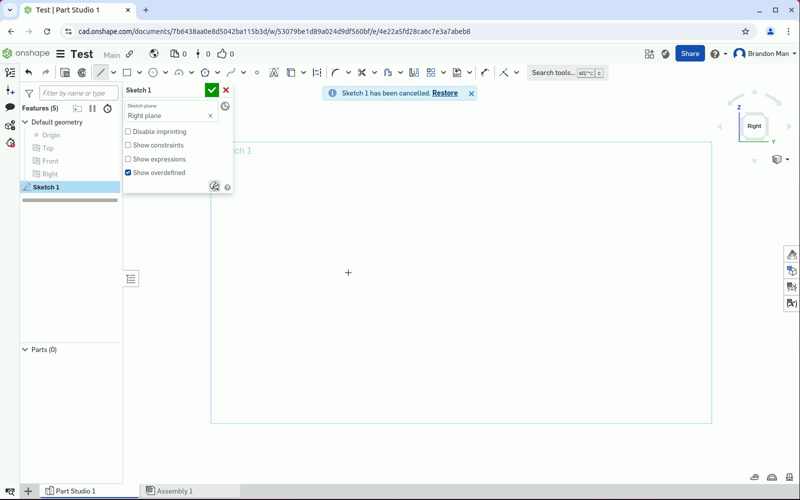
click(348, 272)
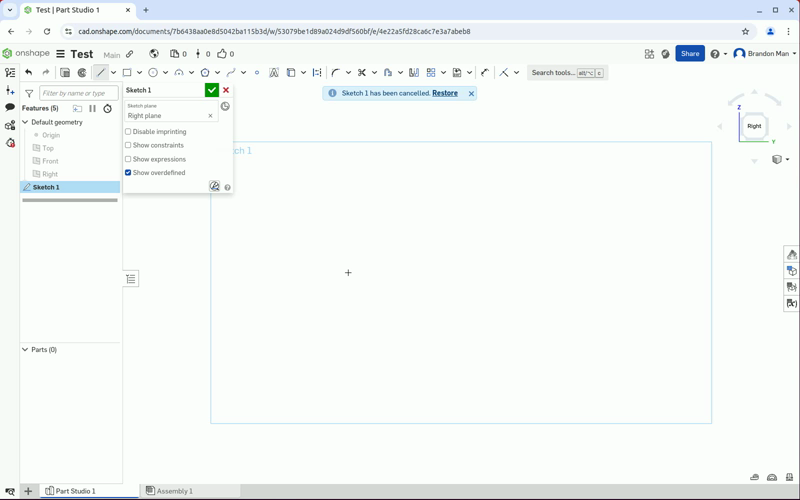
key_up(shift)
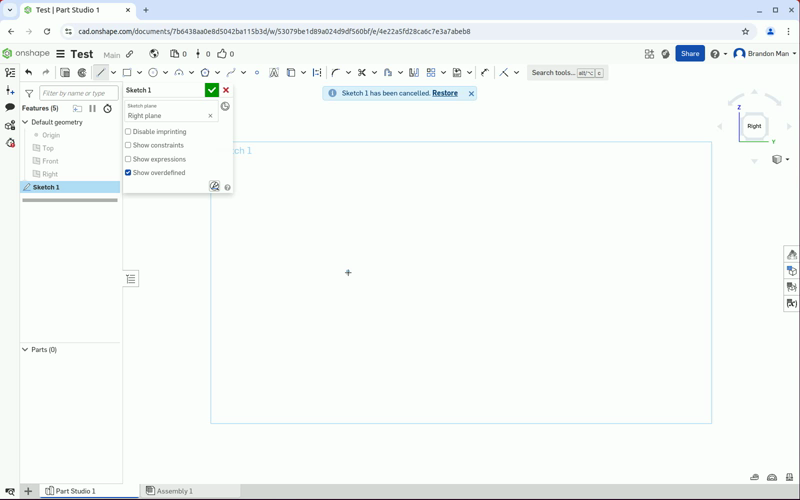
key_down(shift)
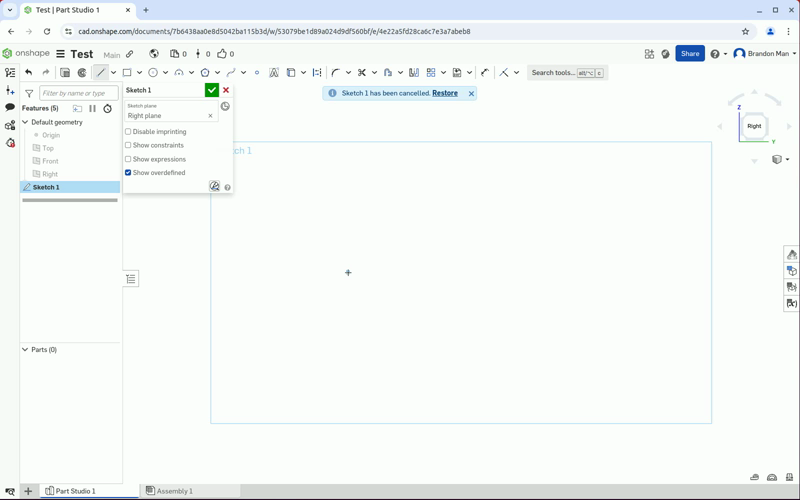
mouse_move(460, 272)
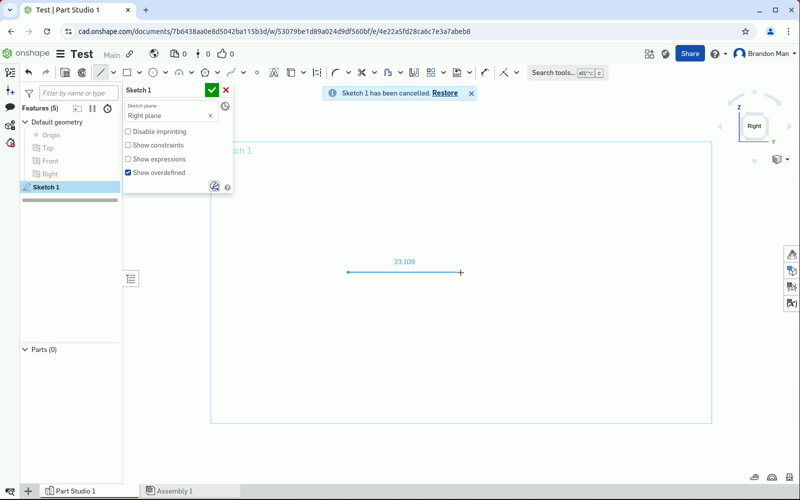
click(460, 272)
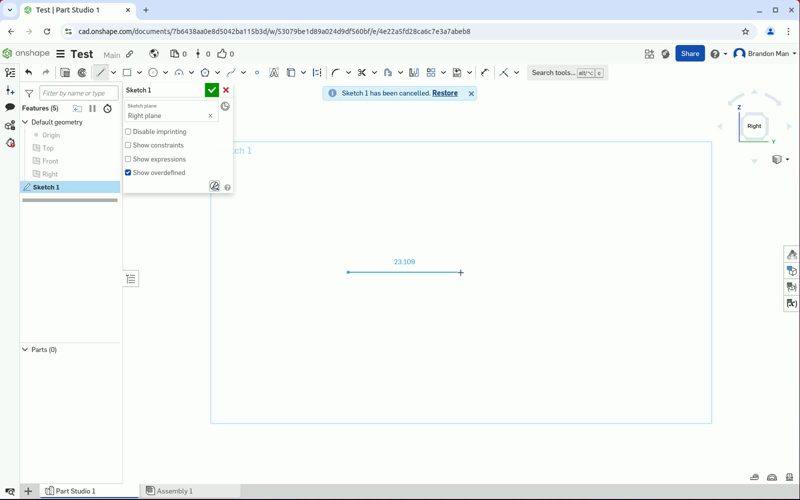
key_up(shift)
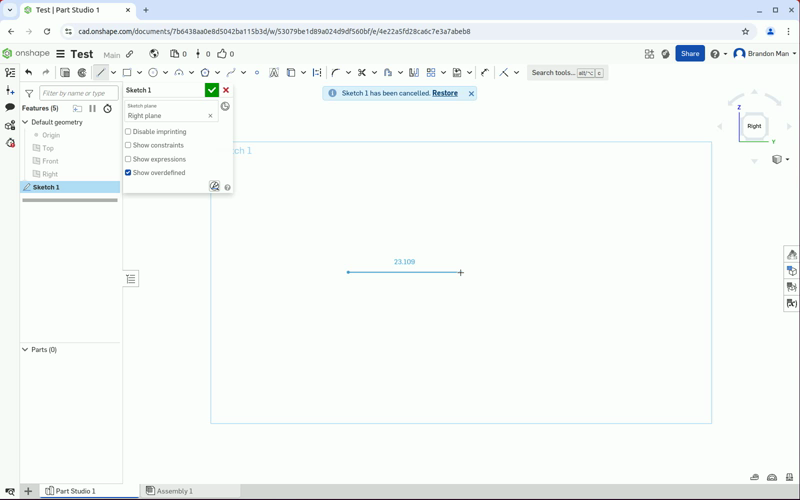
key_down(shift)
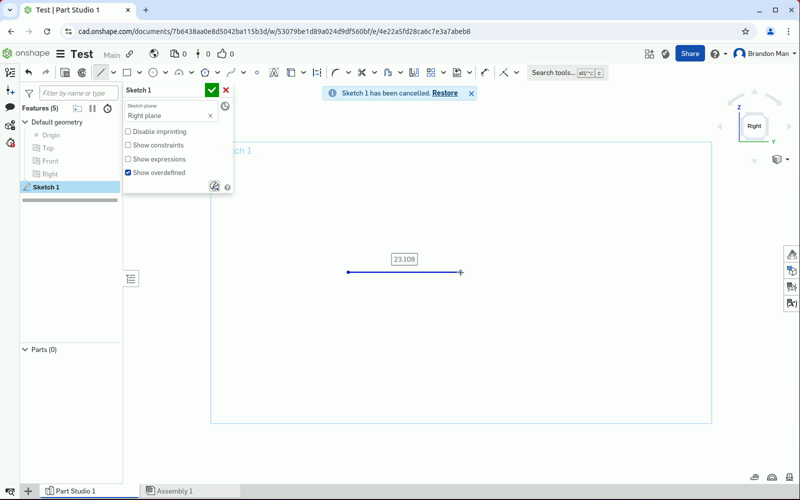
mouse_move(460, 184)
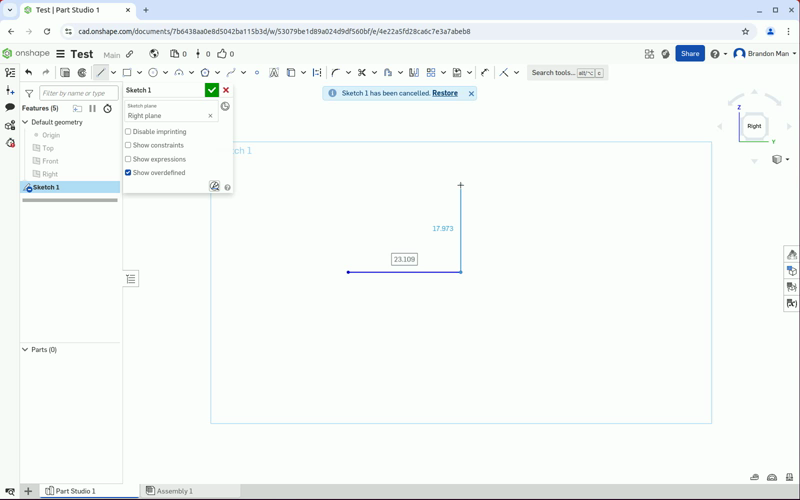
click(460, 184)
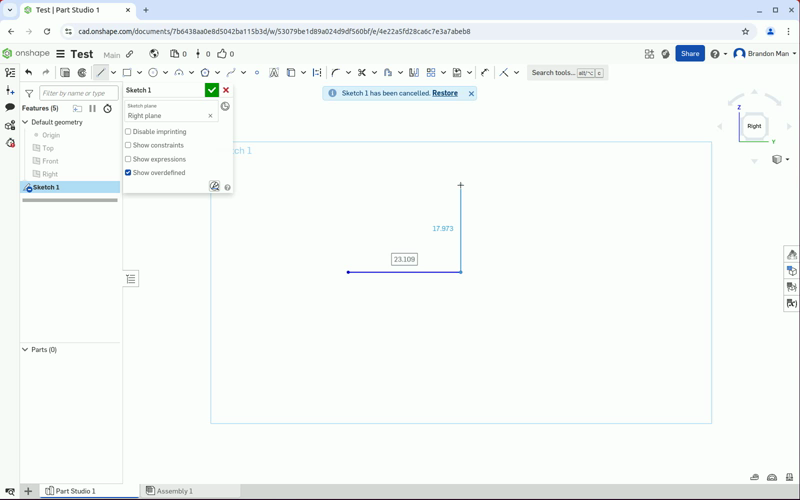
key_up(shift)
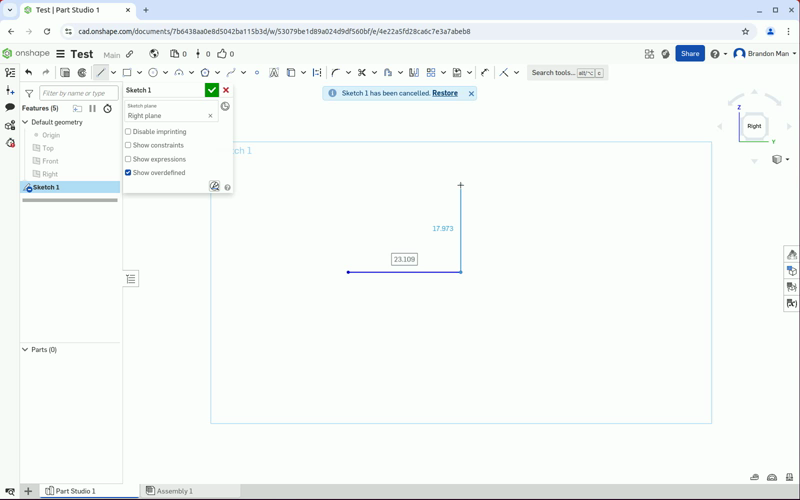
key_down(shift)
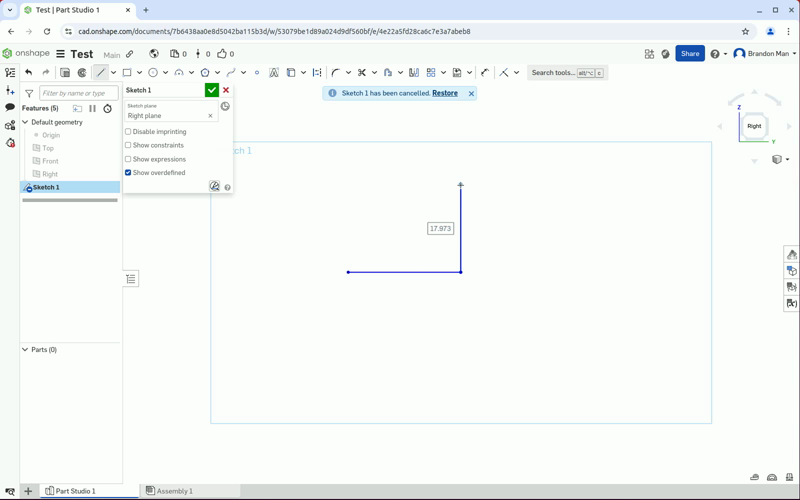
mouse_move(348, 184)
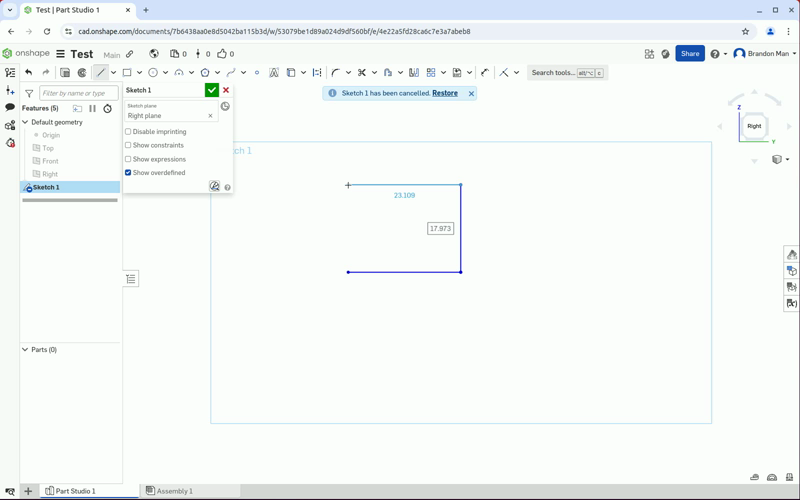
click(348, 184)
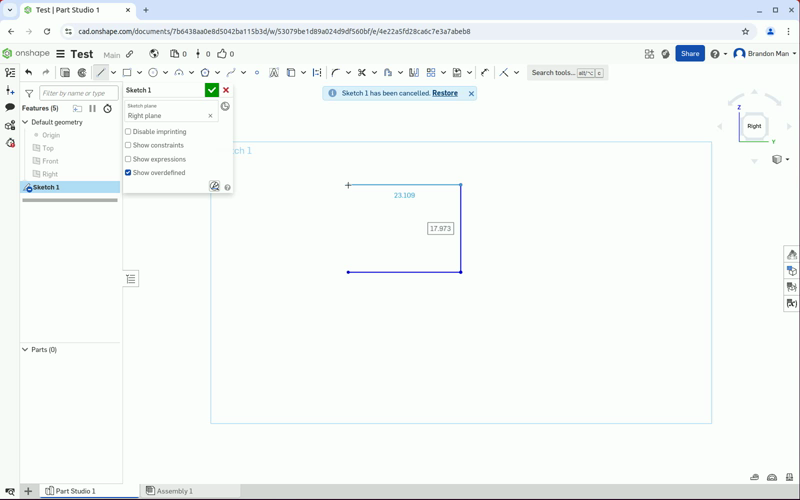
key_up(shift)
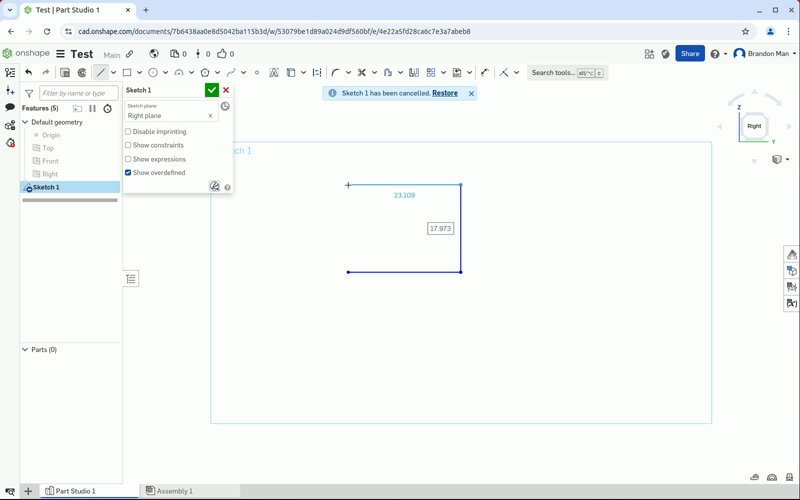
key_down(shift)
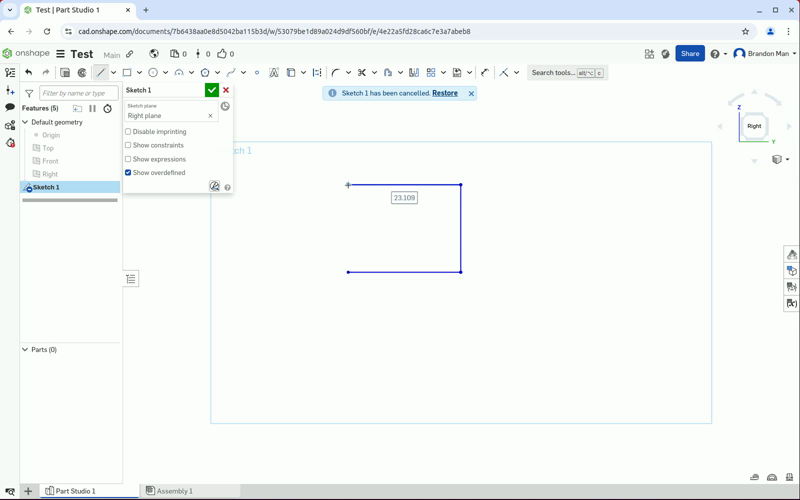
mouse_move(348, 272)
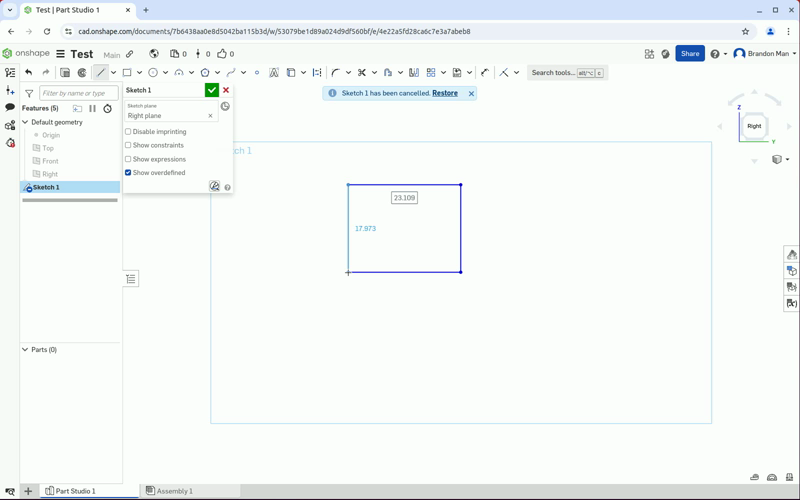
key_up(shift)
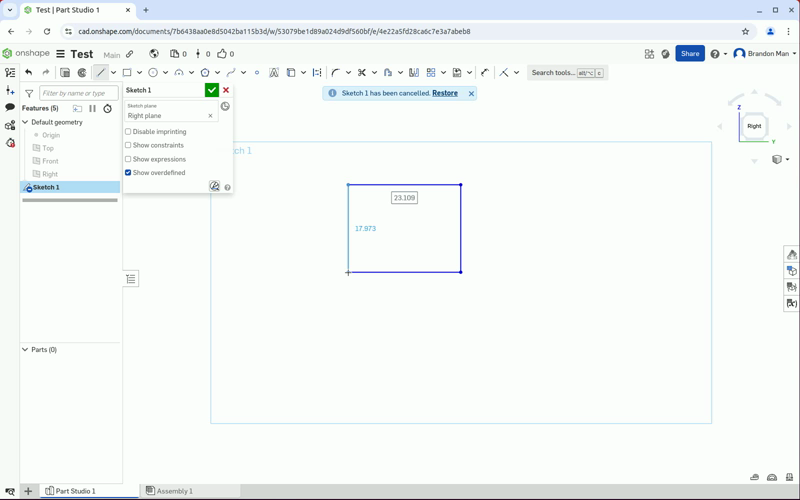
click(348, 272)
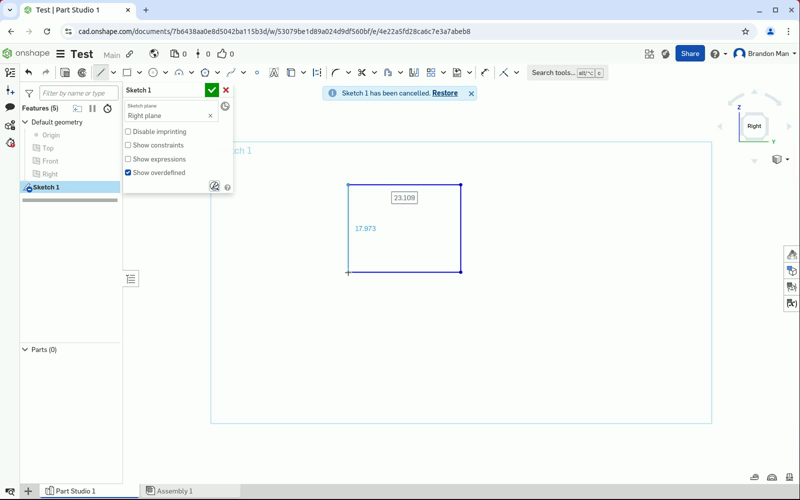
key(esc)
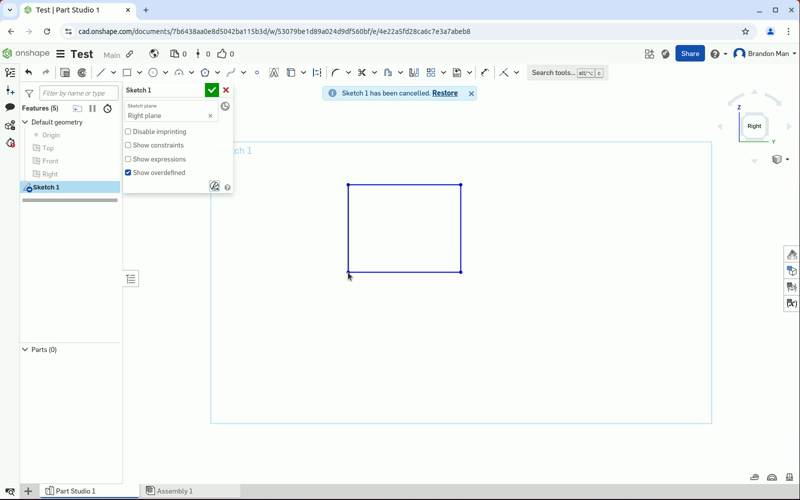
mouse_move(369, 249)
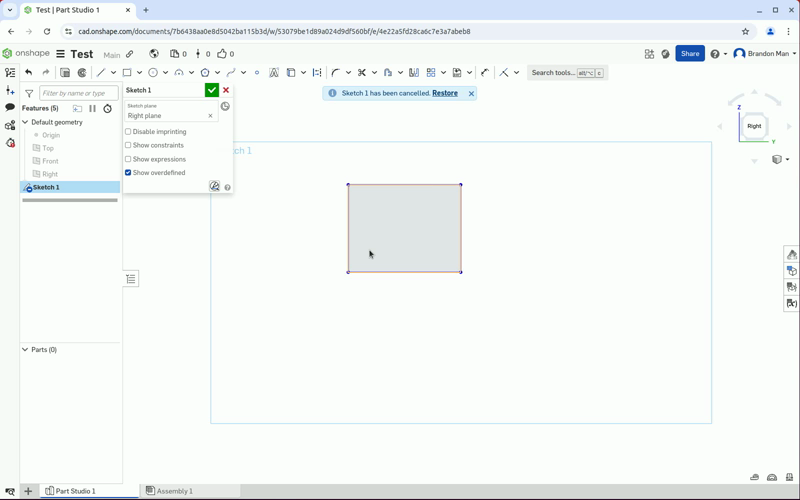
click(369, 249)
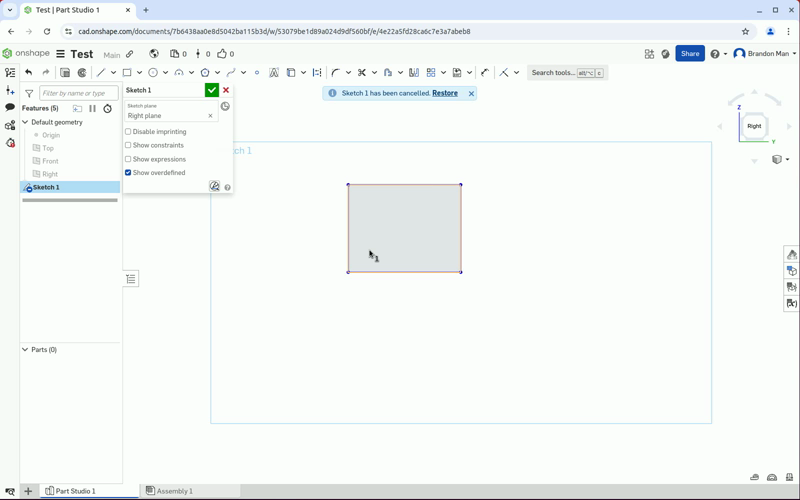
mouse_move(73, 352)
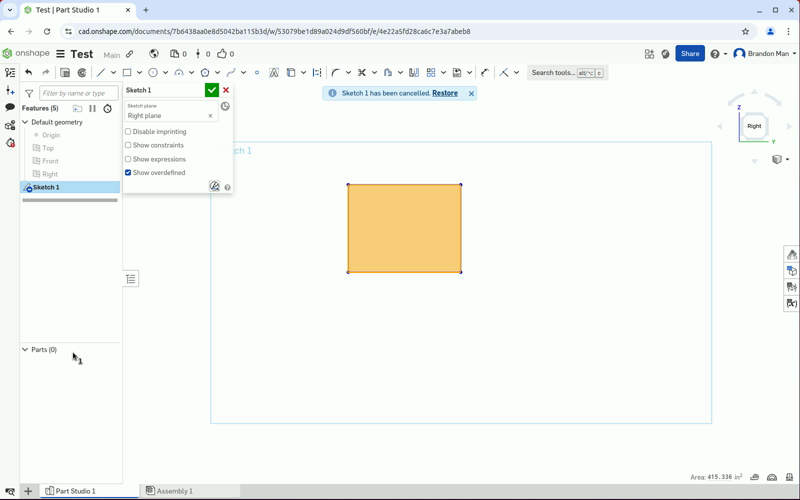
key(shift+y)
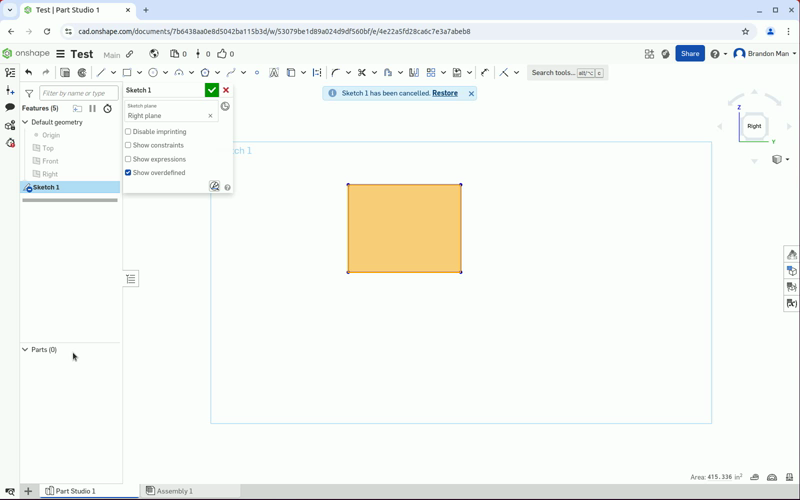
key(shift+e)
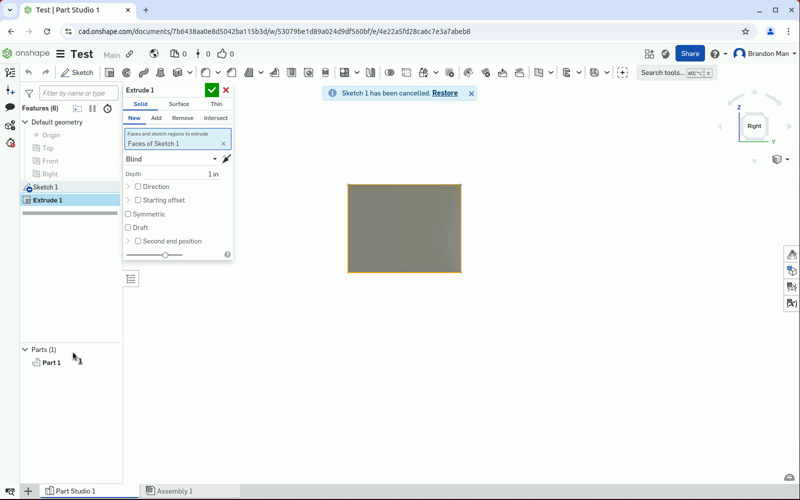
mouse_move(143, 106)
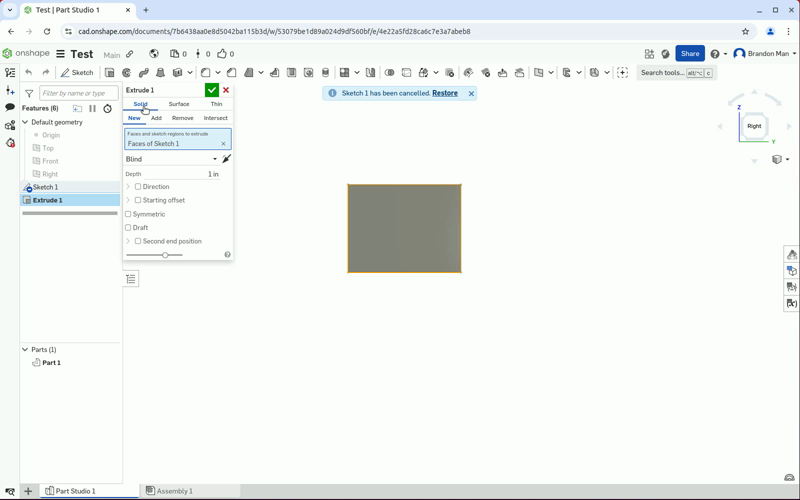
click(143, 106)
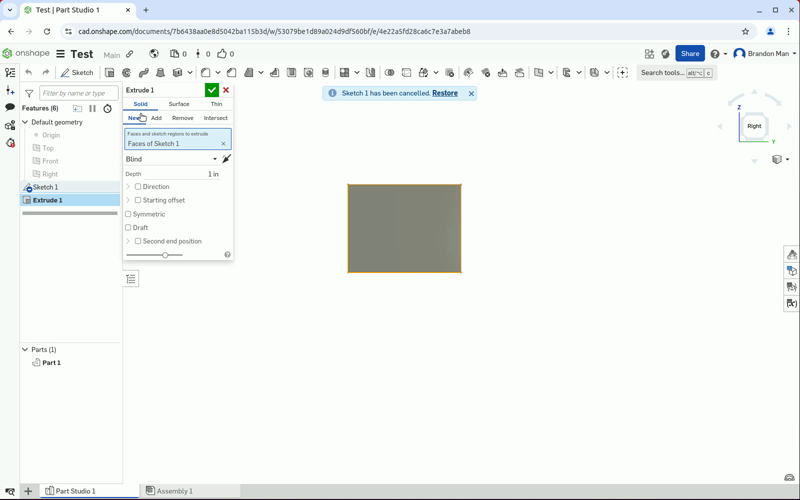
mouse_move(137, 120)
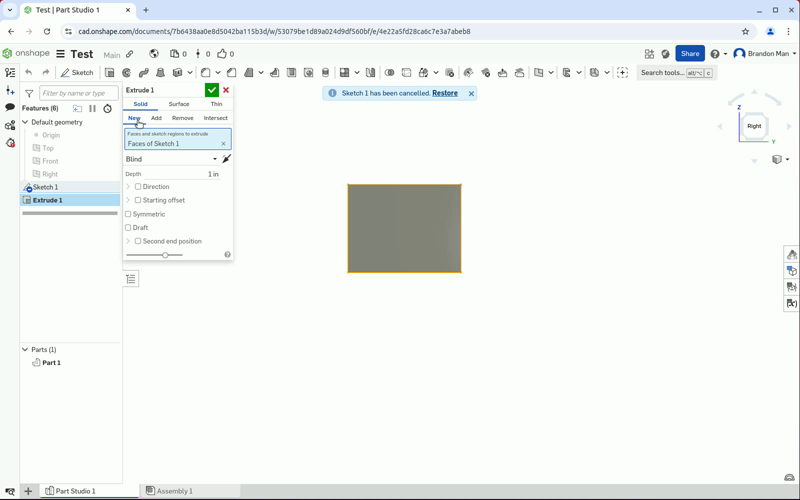
click(137, 120)
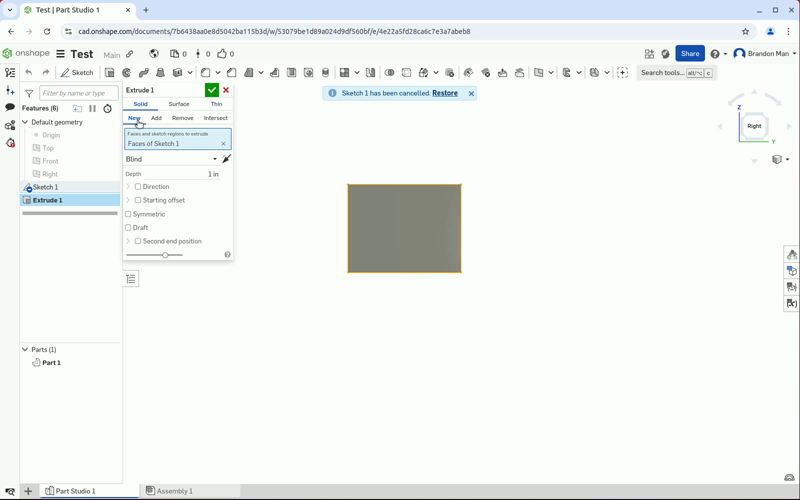
key(tab, 4)
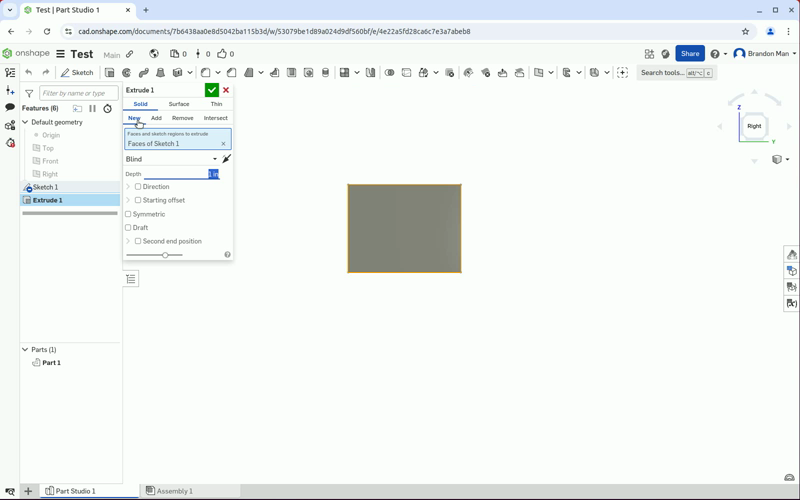
text(18.775)
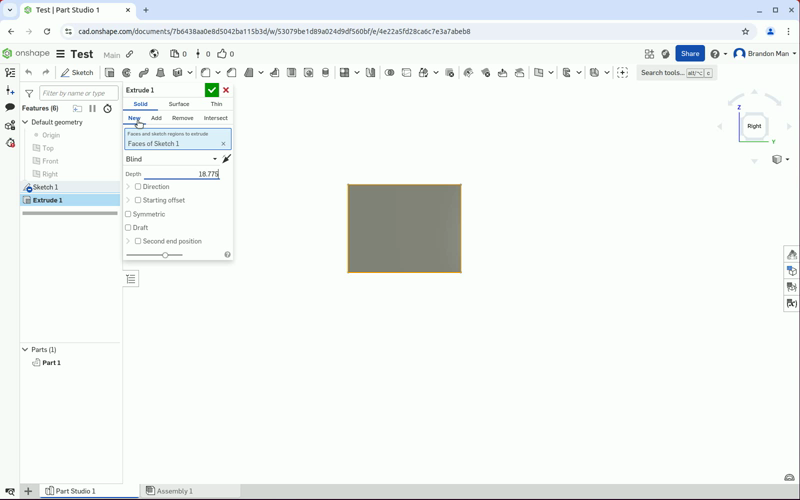
key(enter)
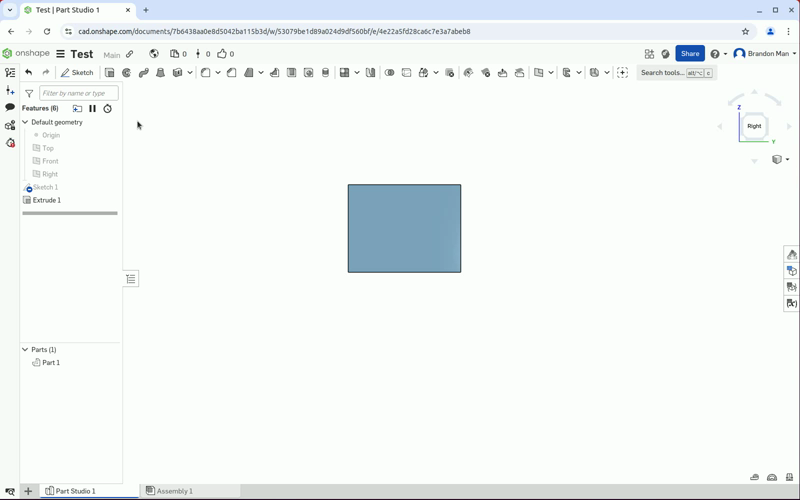
key(shift+h)
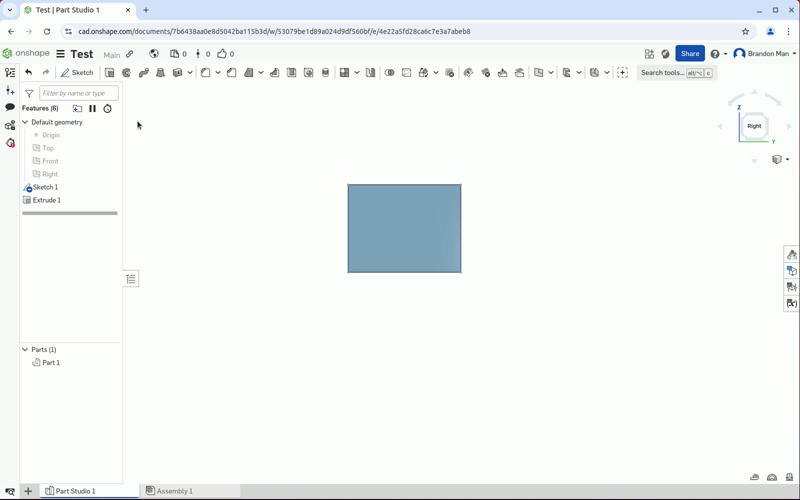
key(shift+h)
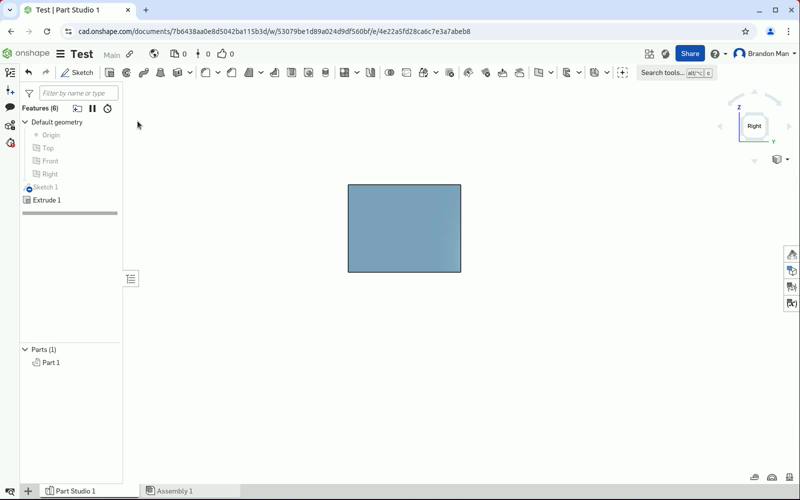
mouse_move(73, 189)
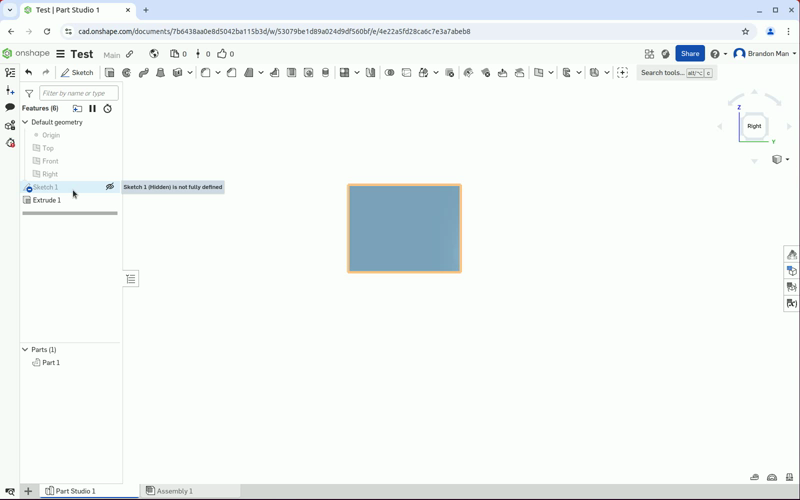
click(73, 189)
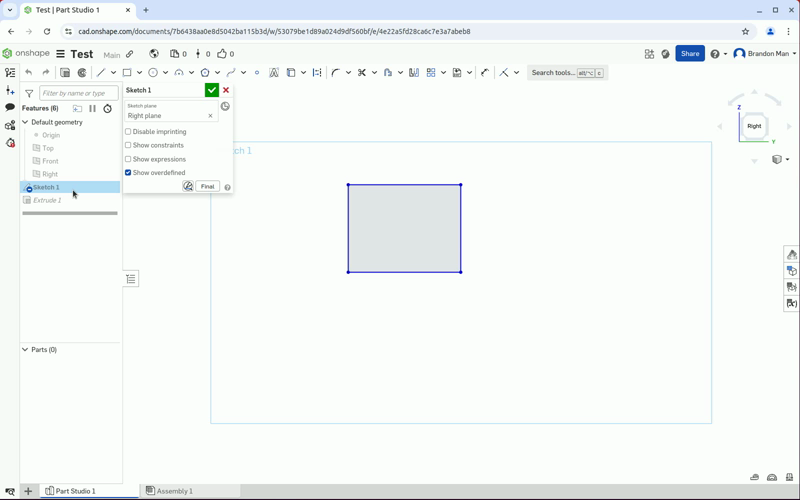
mouse_move(229, 92)
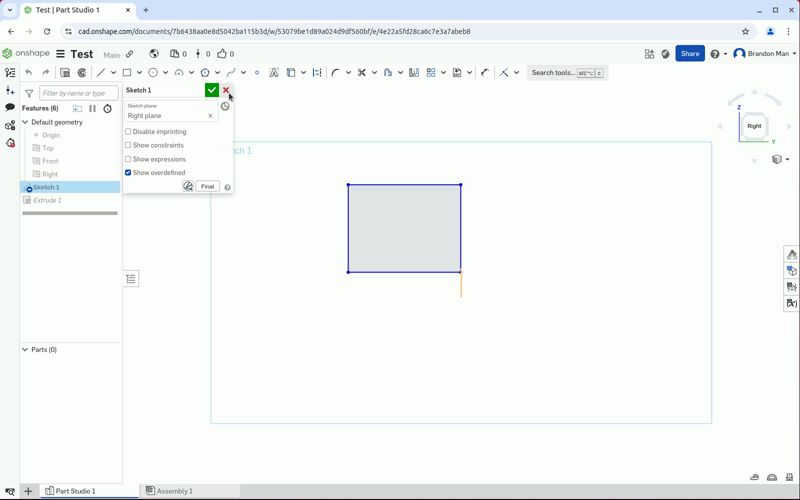
click(229, 92)
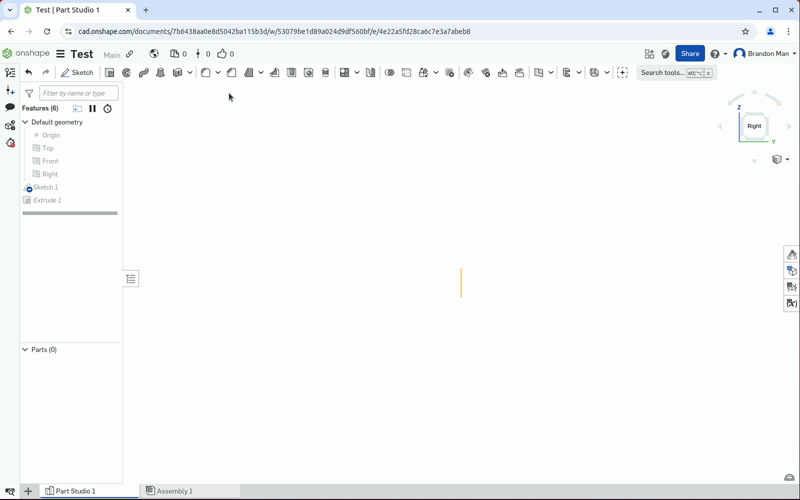
mouse_move(73, 352)
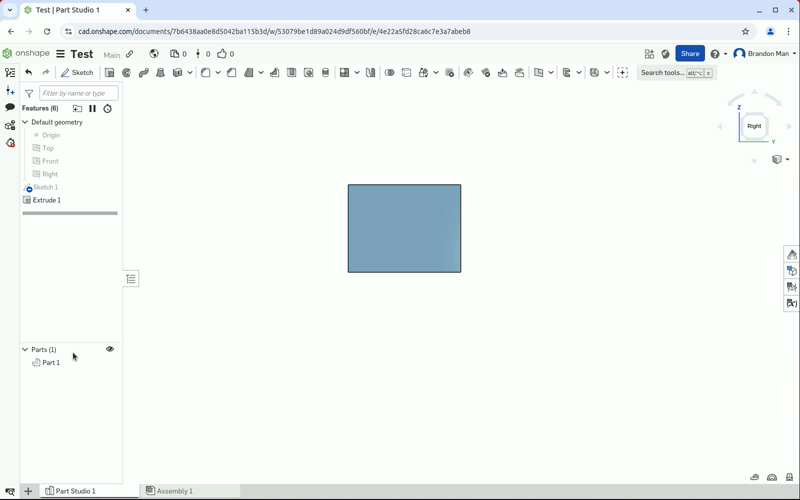
key(y)
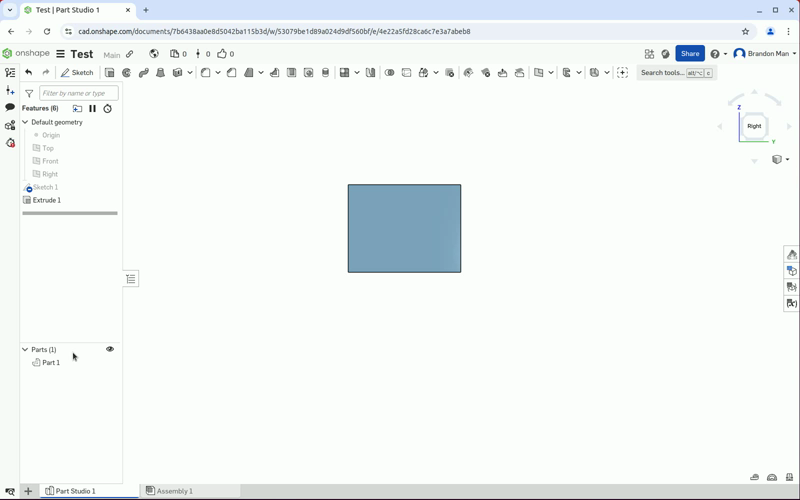
key(shift+p)
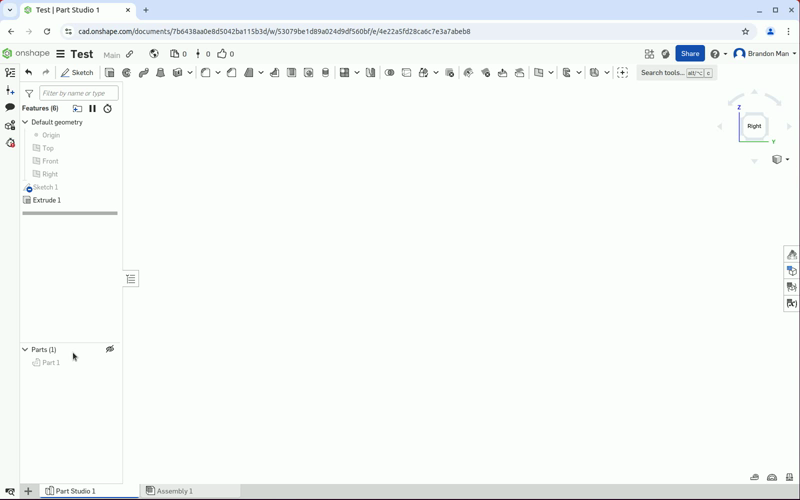
key(space)
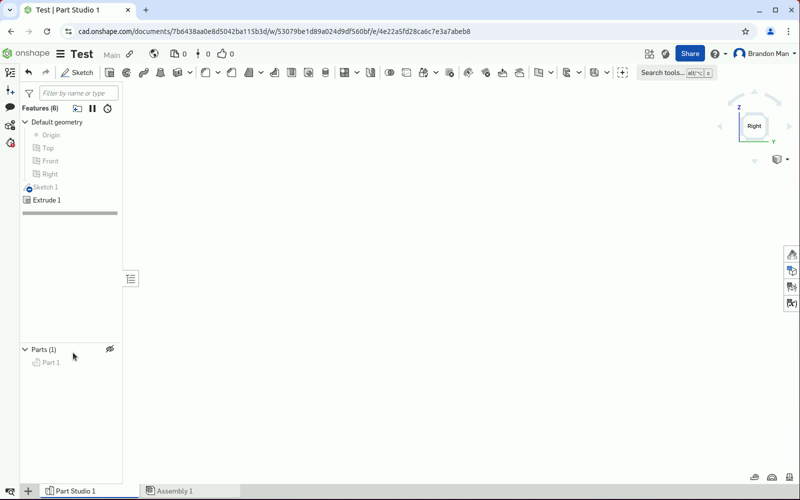
key_down(shift)
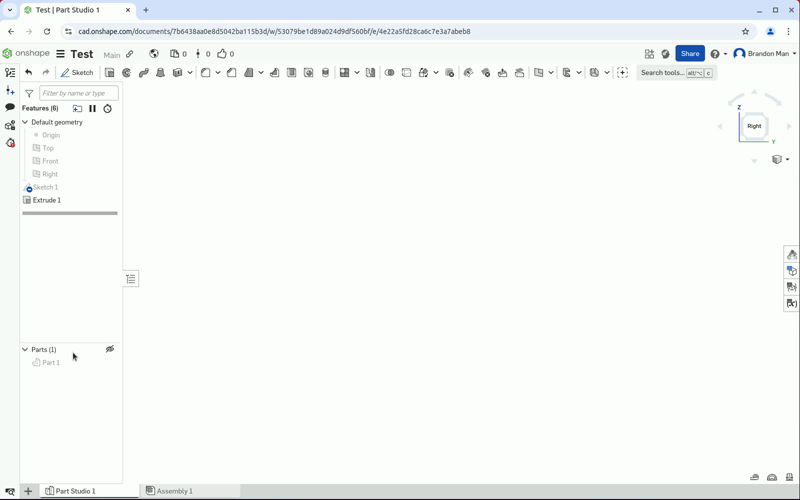
key(right)
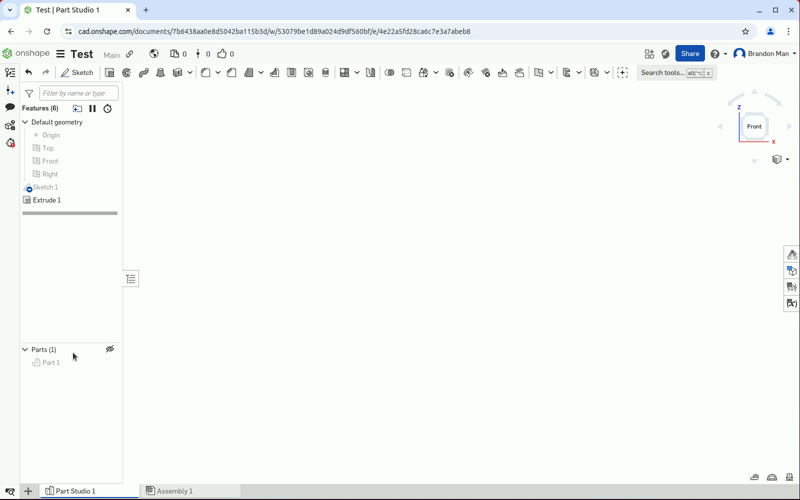
key_up(shift)
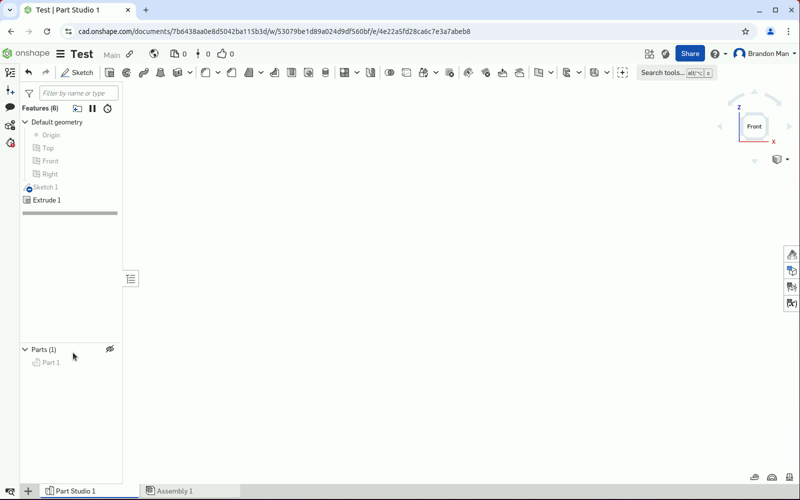
key(space)
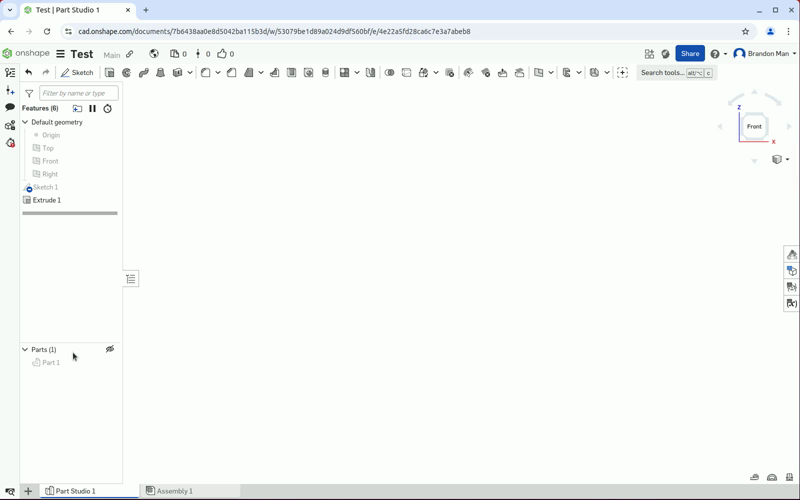
key_down(shift)
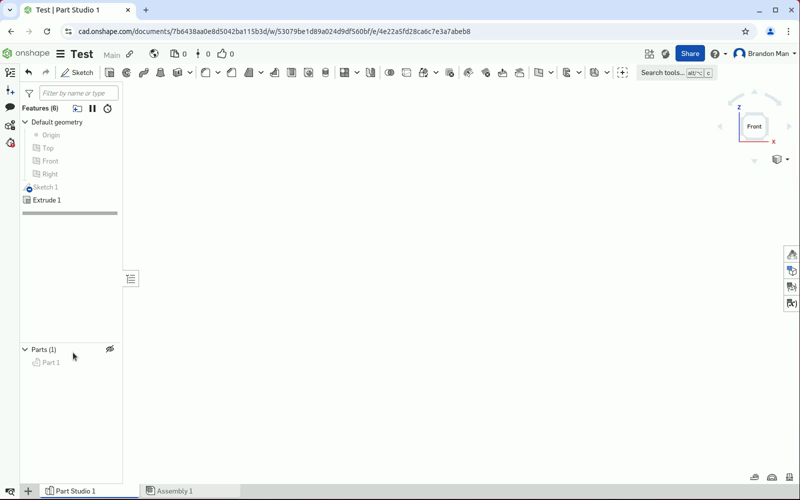
key(down)
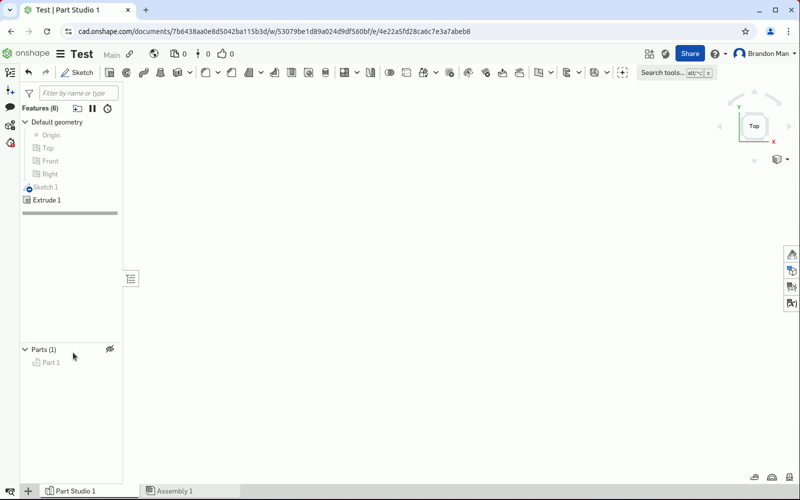
key_up(shift)
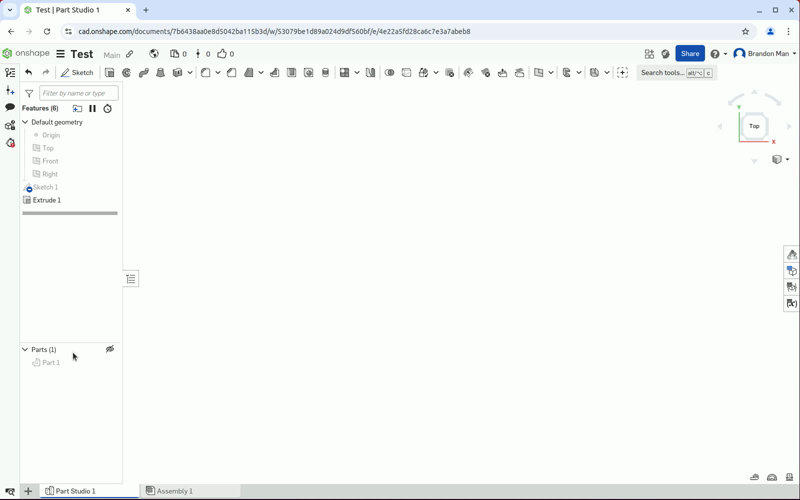
mouse_move(73, 352)
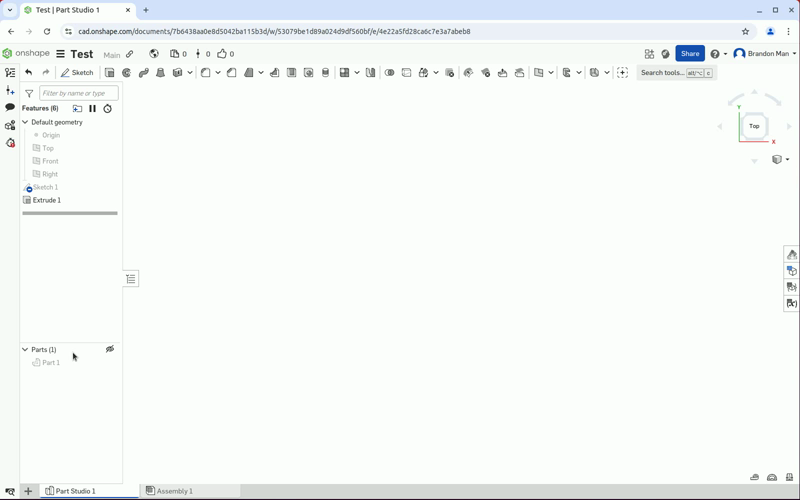
key(shift+y)
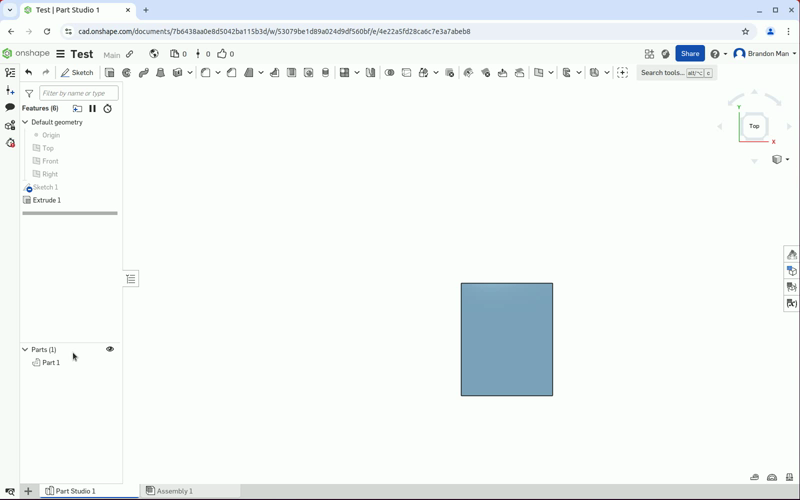
mouse_move(541, 75)
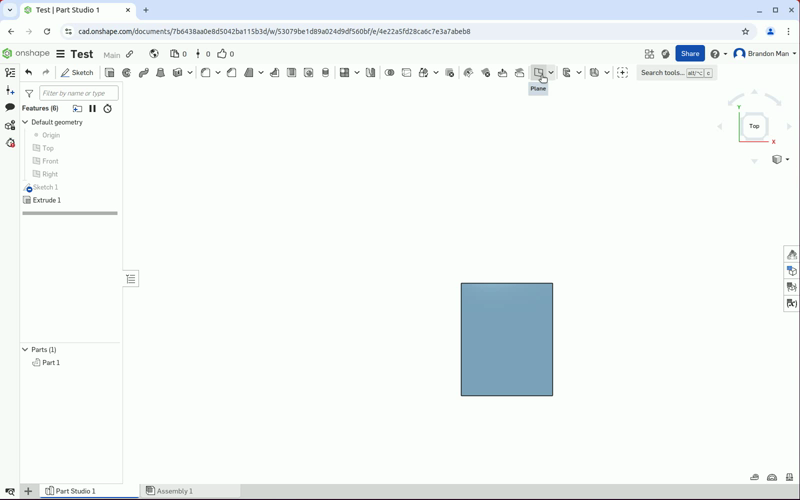
click(541, 75)
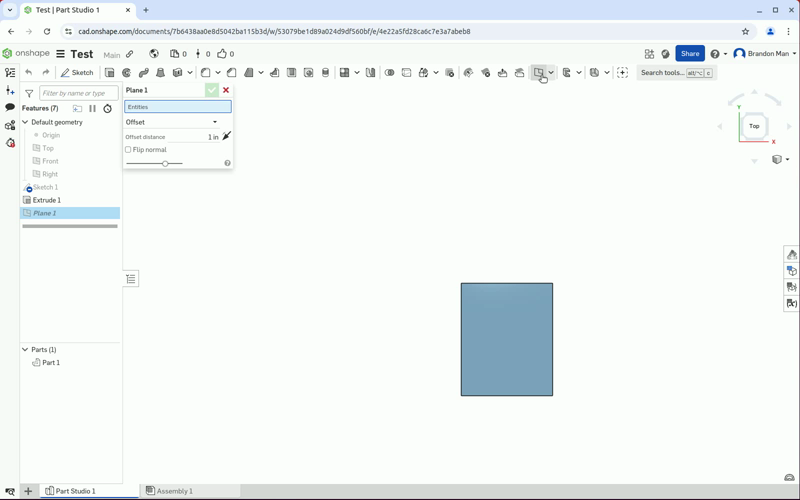
mouse_move(73, 150)
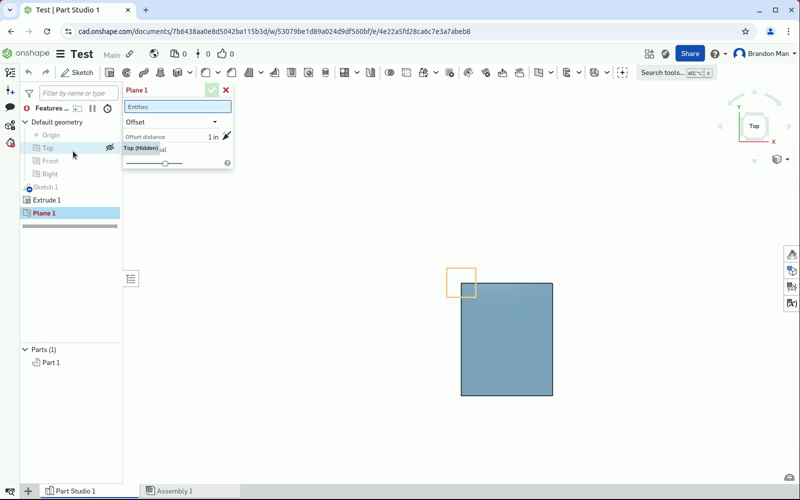
click(73, 150)
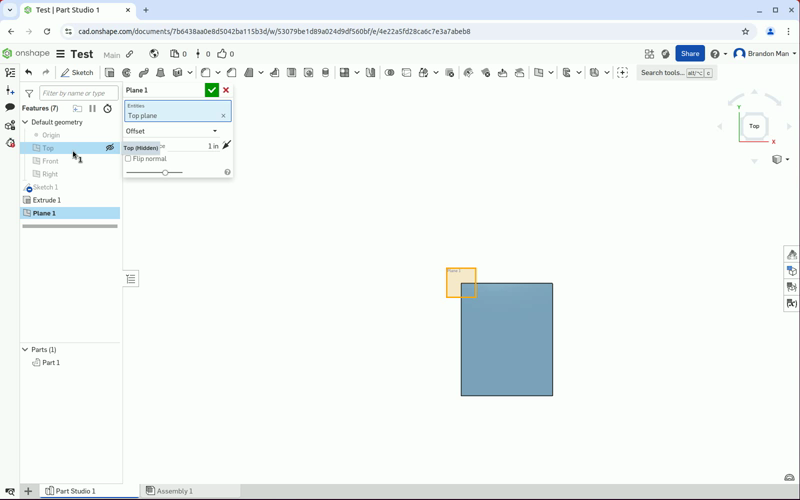
key(tab, 2)
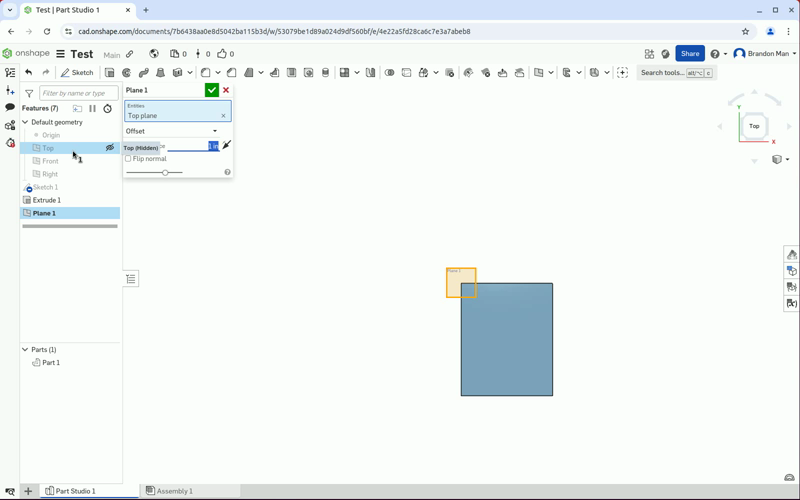
text(19.966)
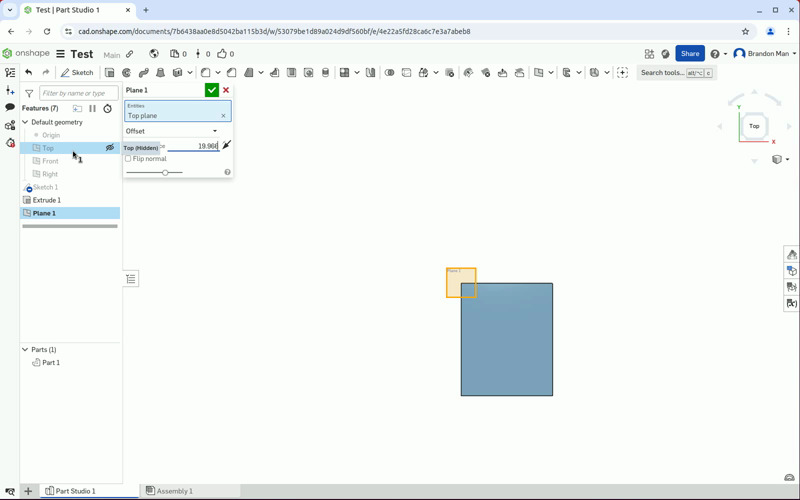
key(enter, 2)
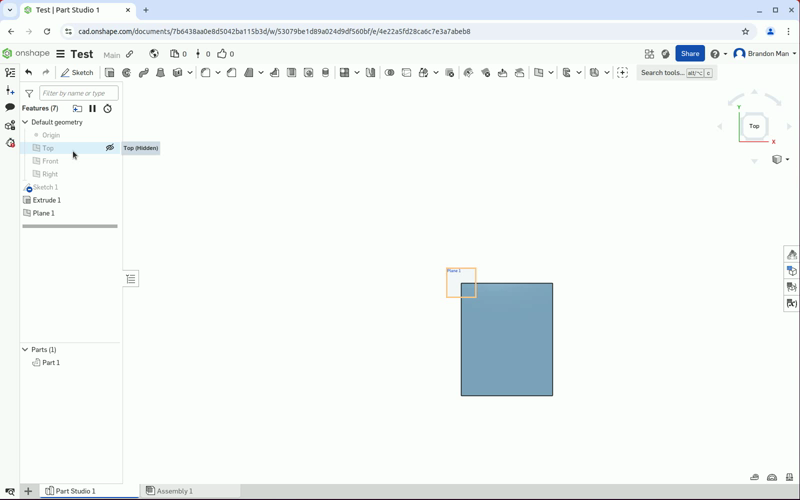
key(shift+s)
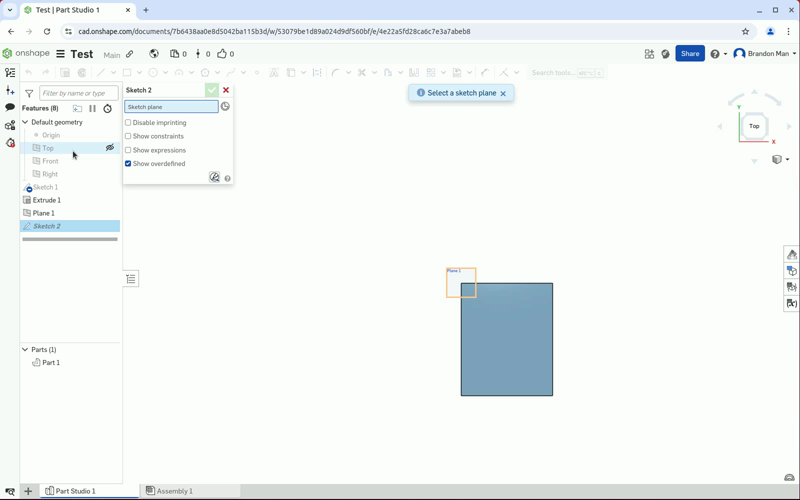
mouse_move(73, 215)
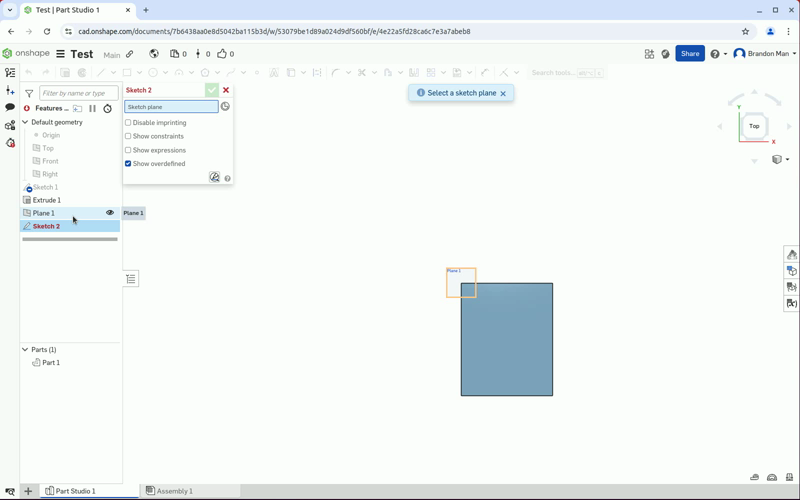
click(73, 215)
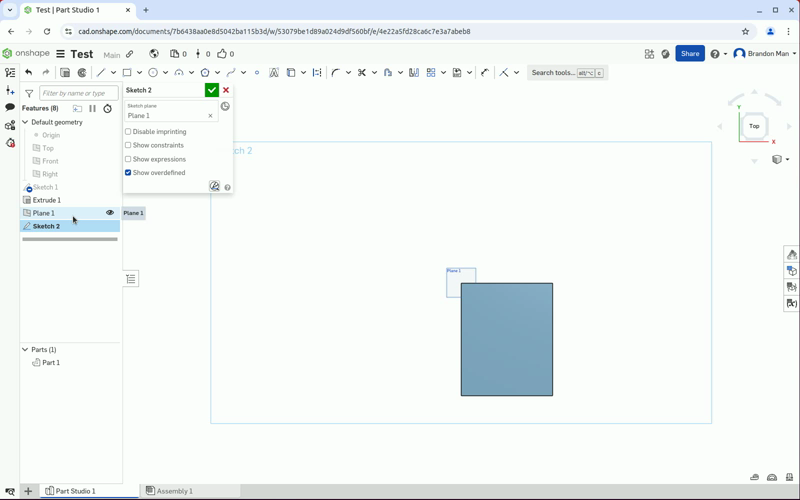
mouse_move(73, 352)
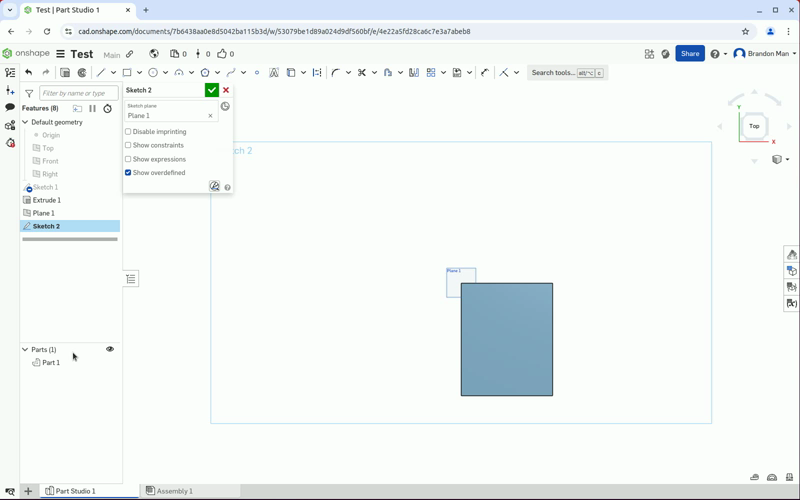
key(y)
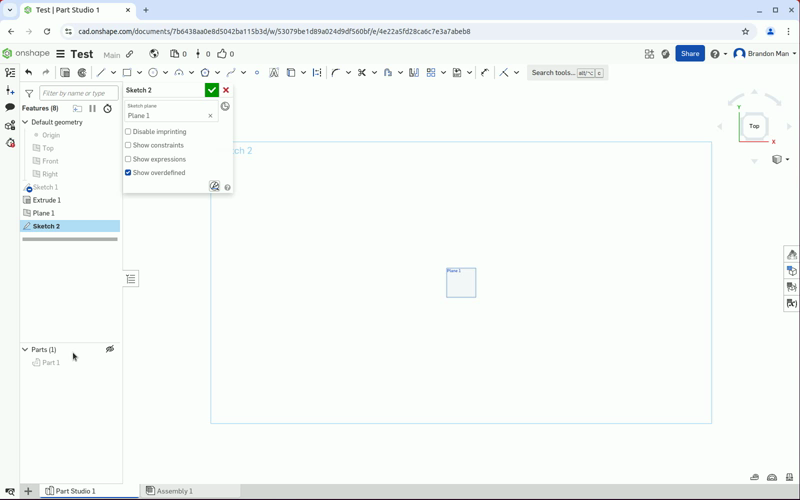
key(c)
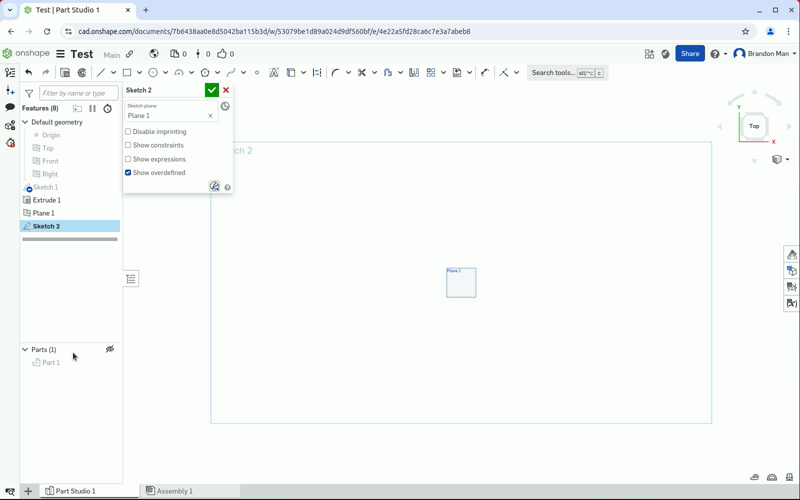
key_down(shift)
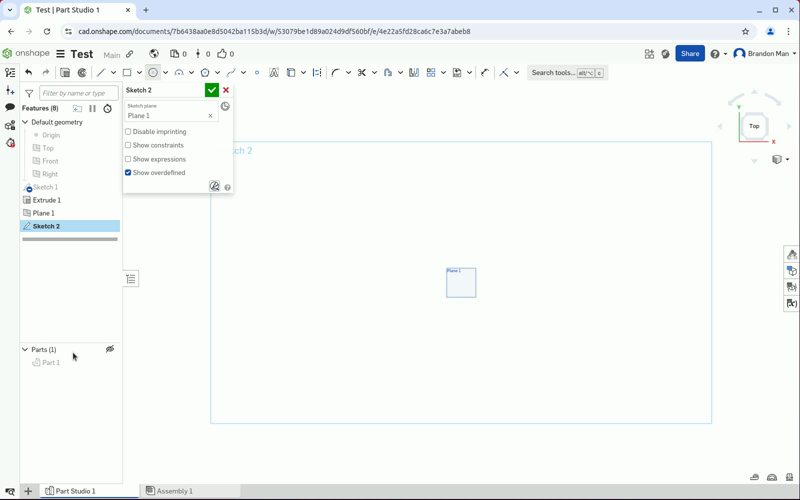
mouse_move(489, 333)
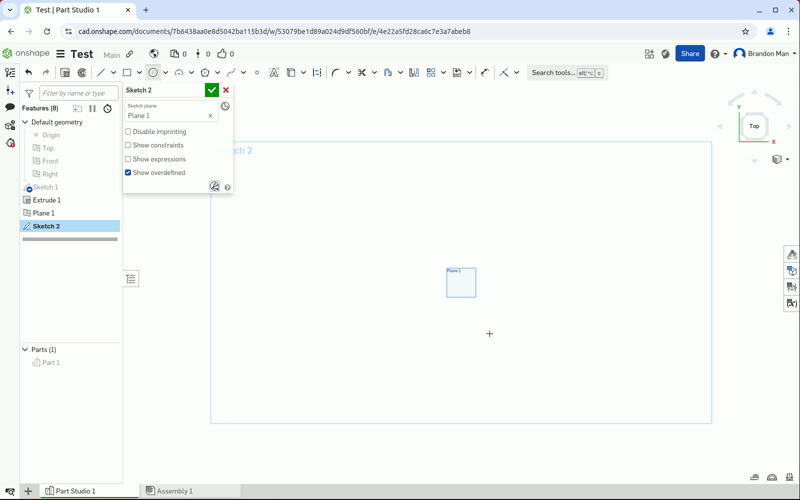
click(489, 333)
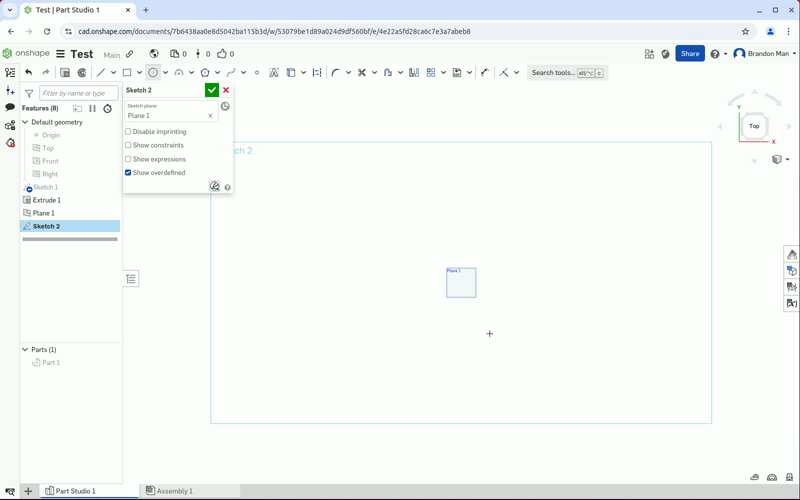
key_up(shift)
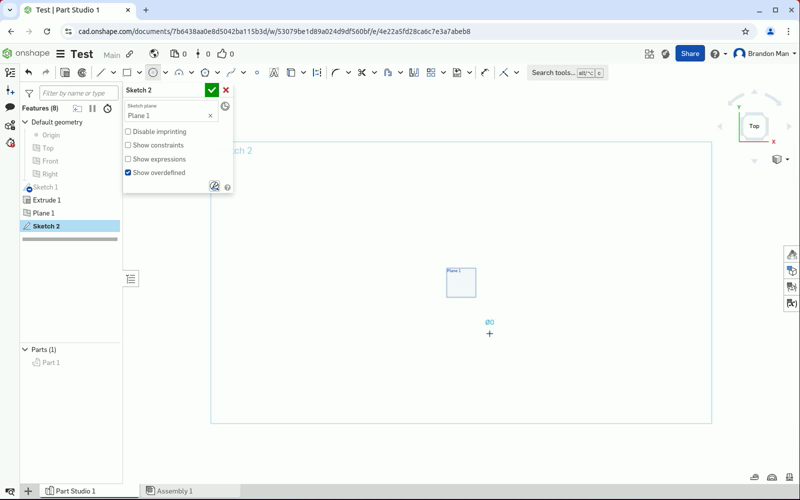
mouse_move(510, 333)
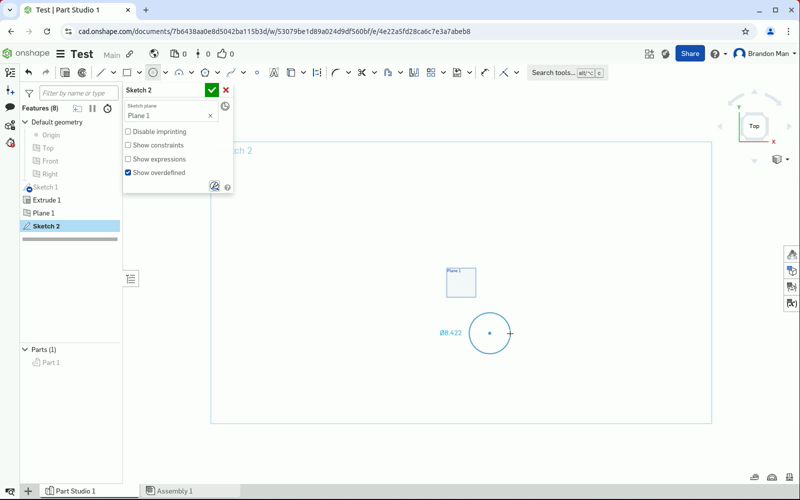
click(510, 333)
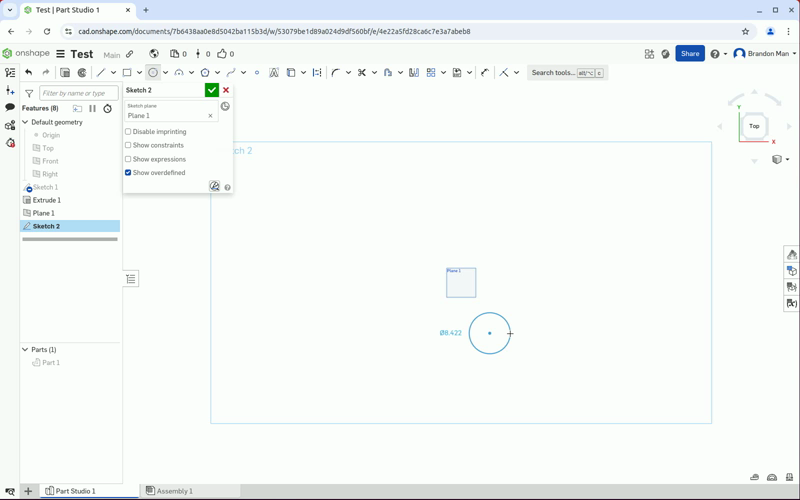
key(esc)
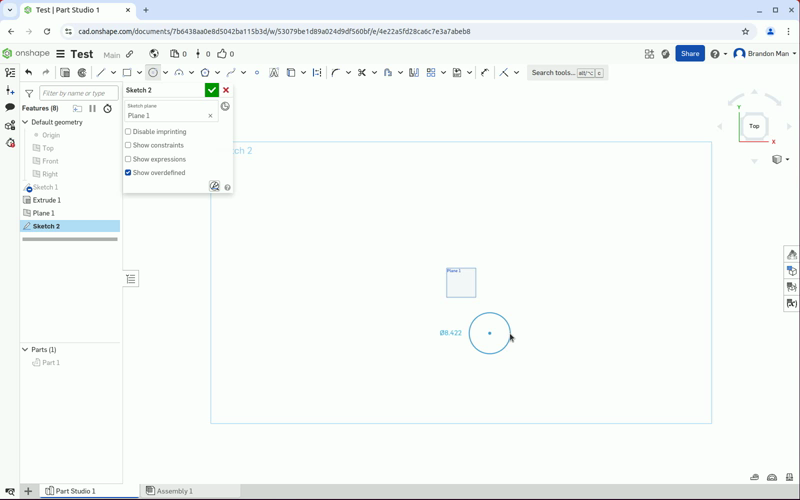
mouse_move(479, 338)
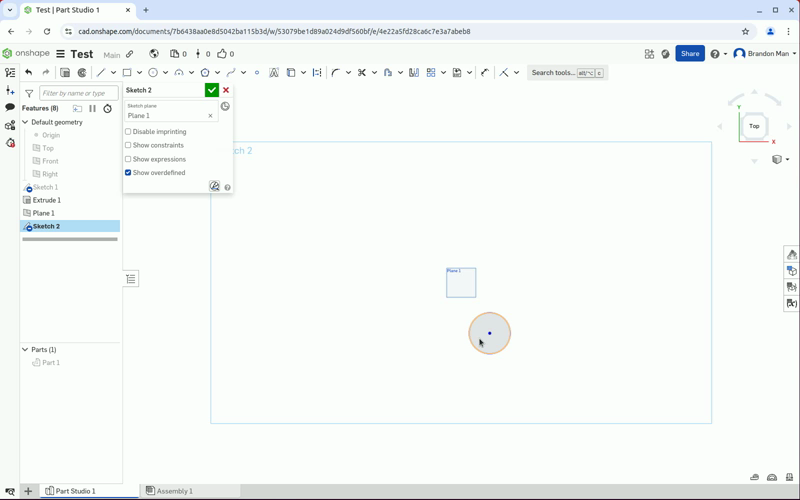
scroll(6)
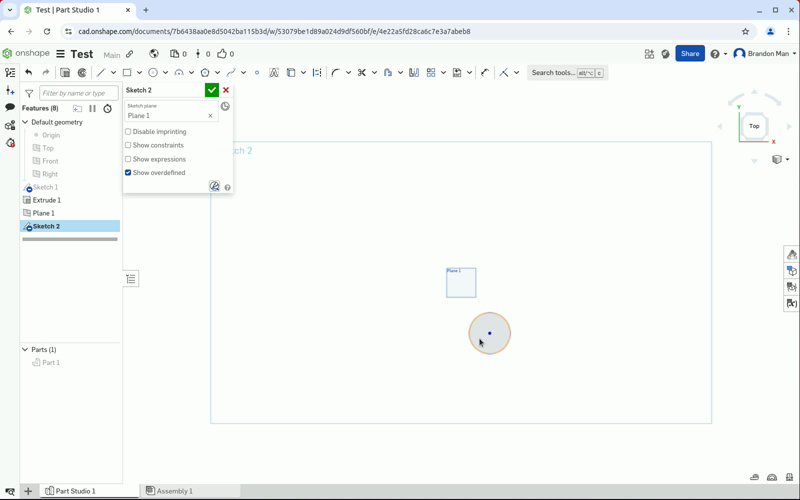
scroll(6)
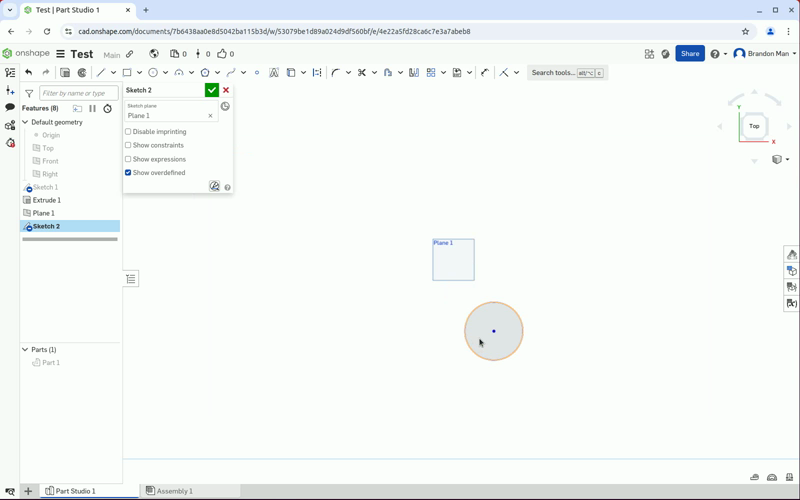
scroll(6)
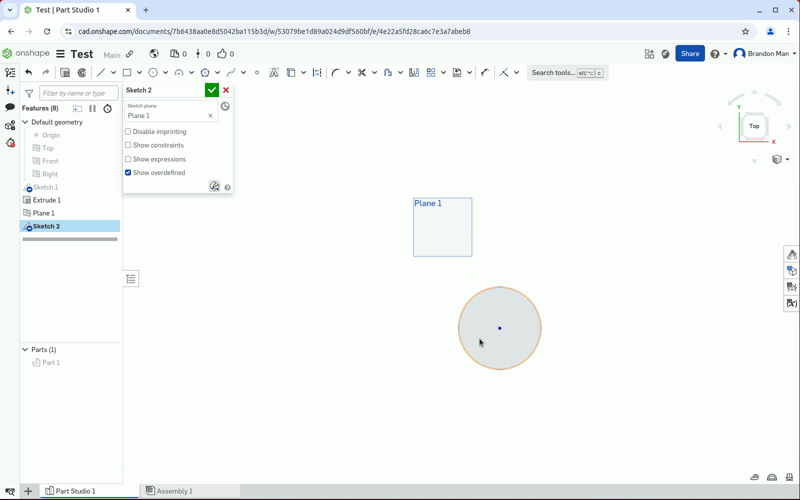
scroll(6)
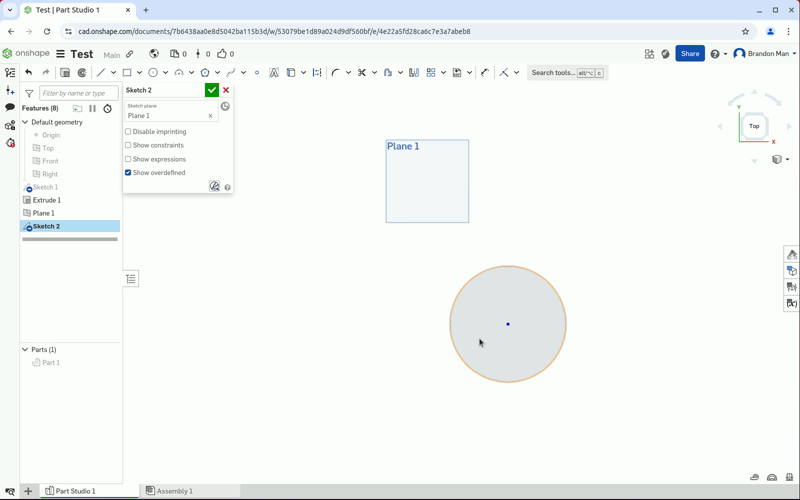
scroll(6)
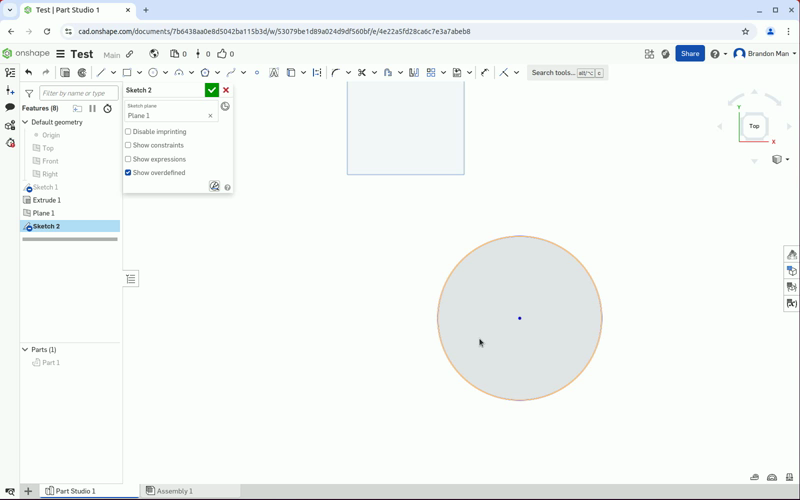
scroll(6)
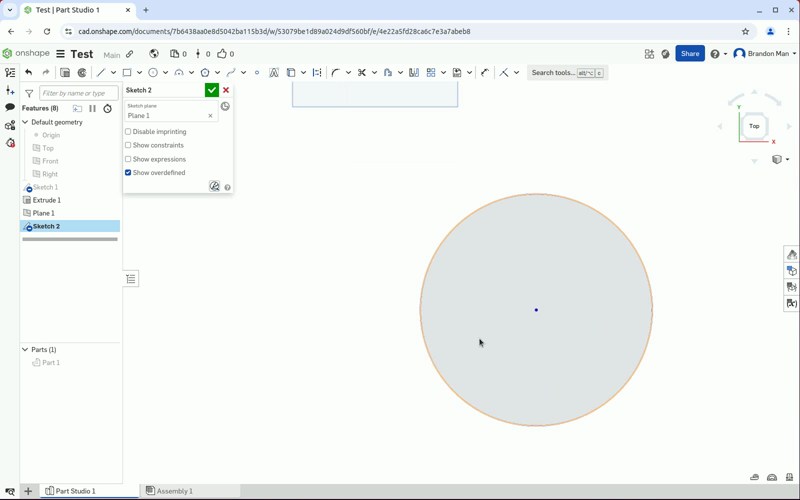
scroll(6)
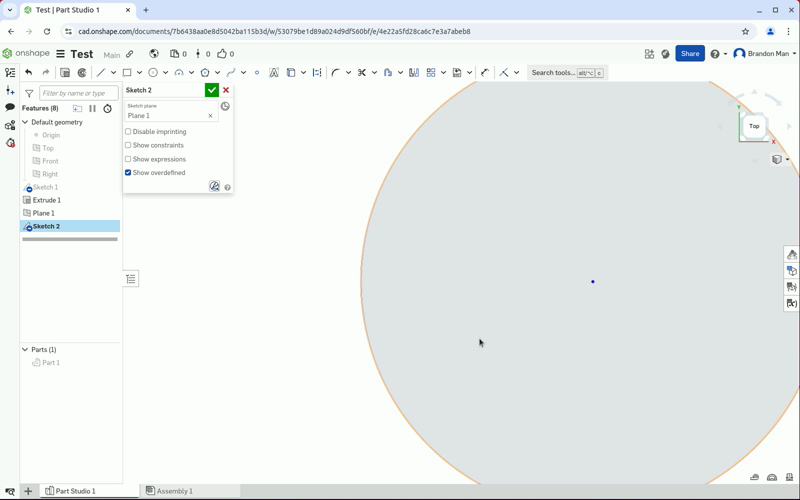
click(479, 338)
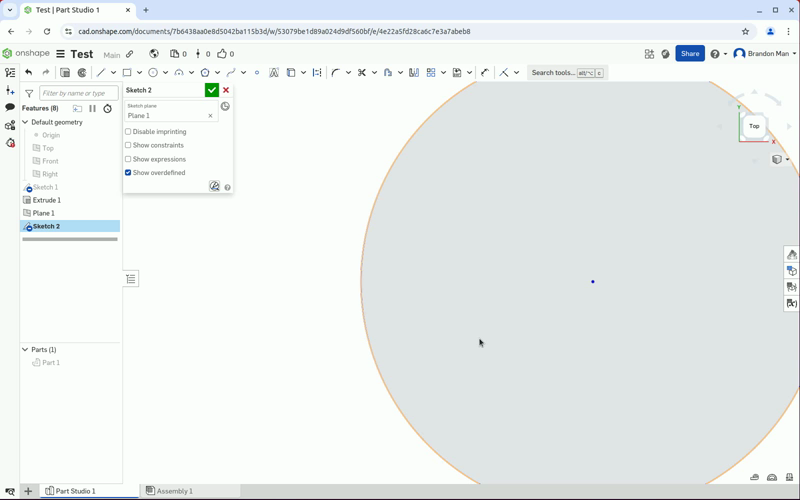
scroll(-6)
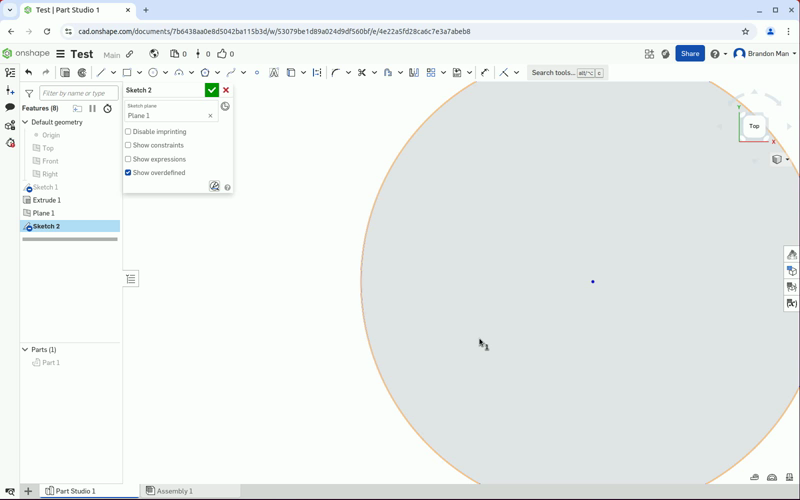
scroll(-6)
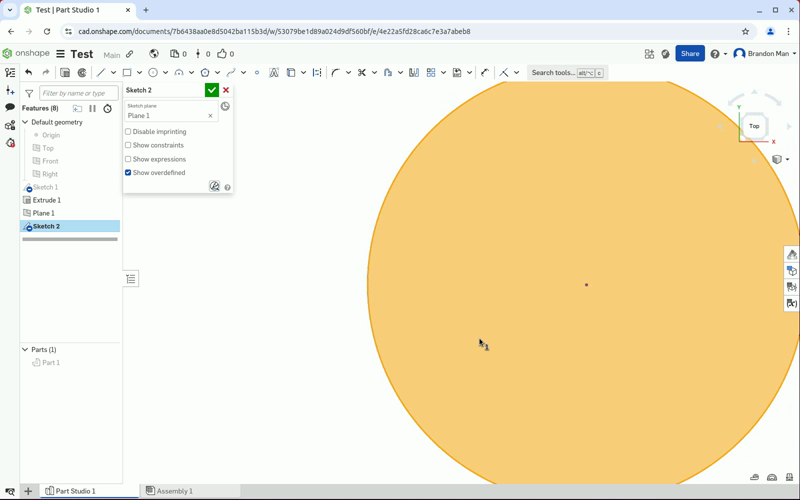
scroll(-6)
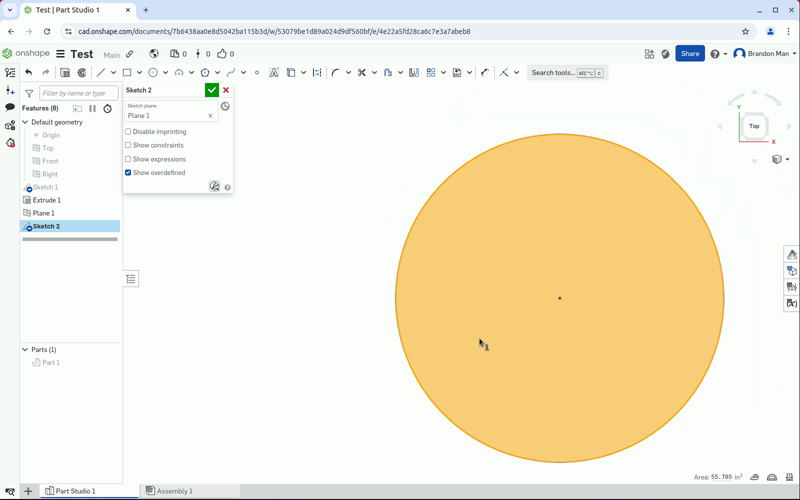
scroll(-6)
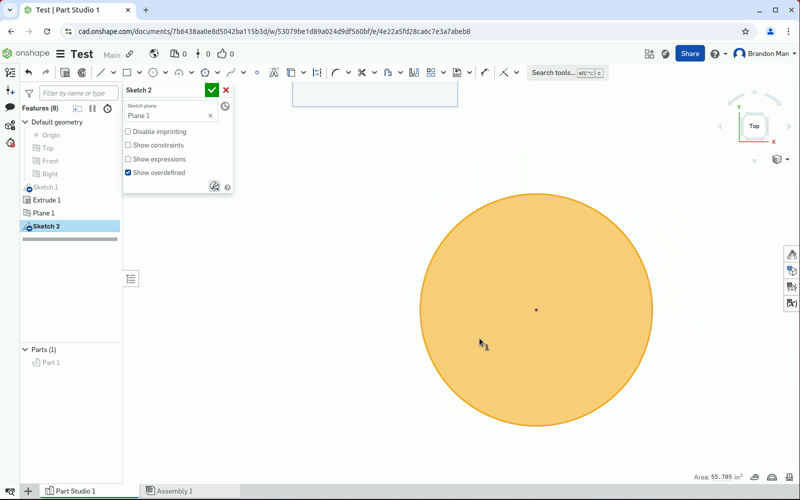
scroll(-6)
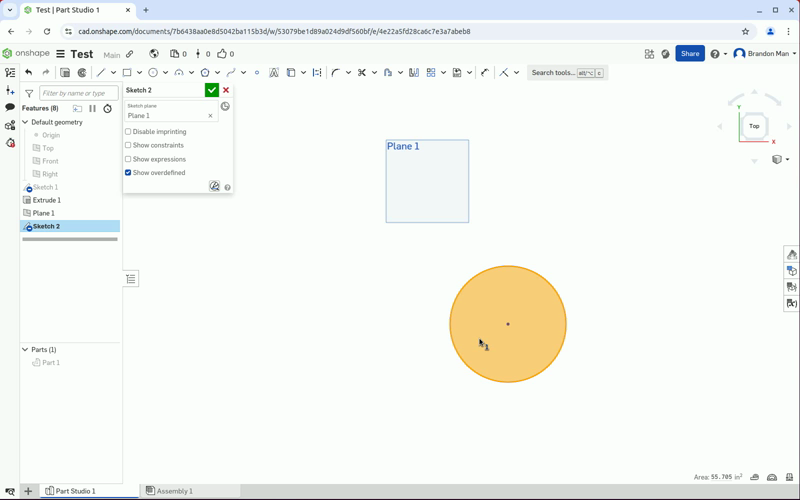
scroll(-6)
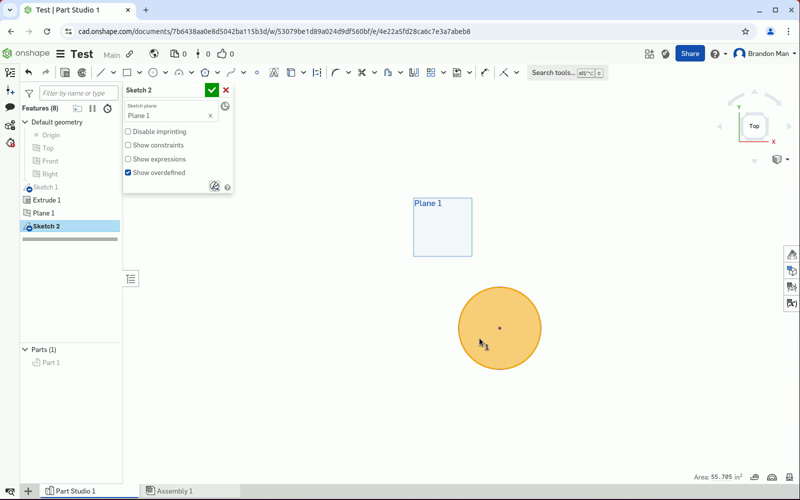
scroll(-6)
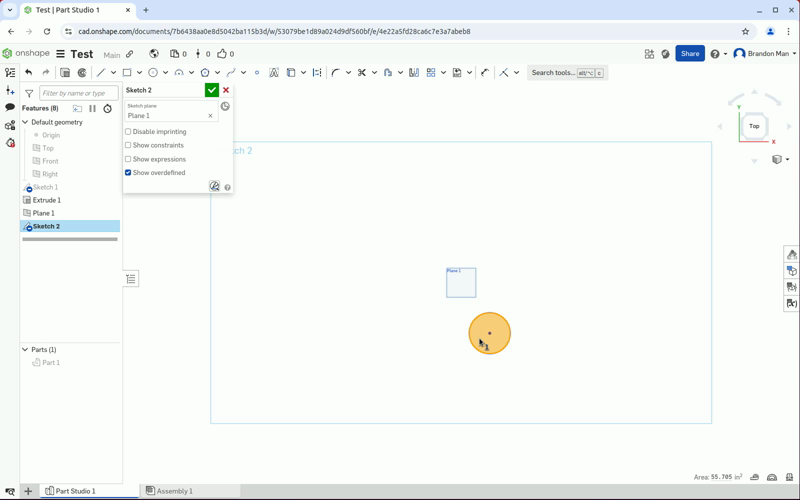
mouse_move(73, 352)
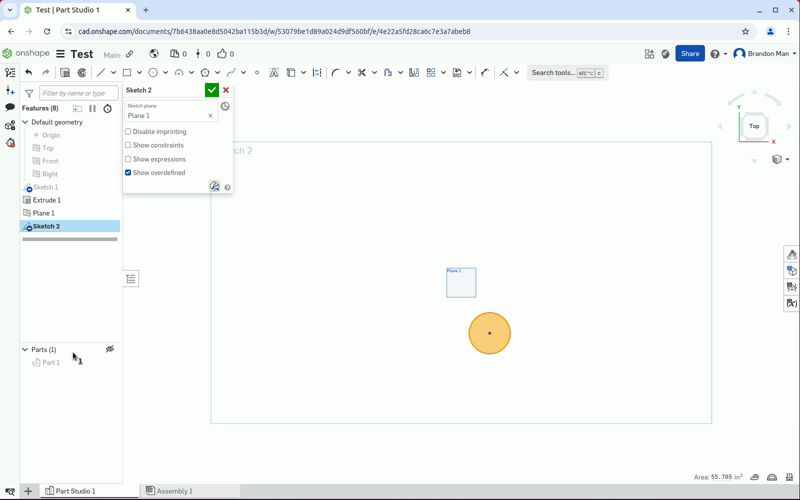
key(shift+y)
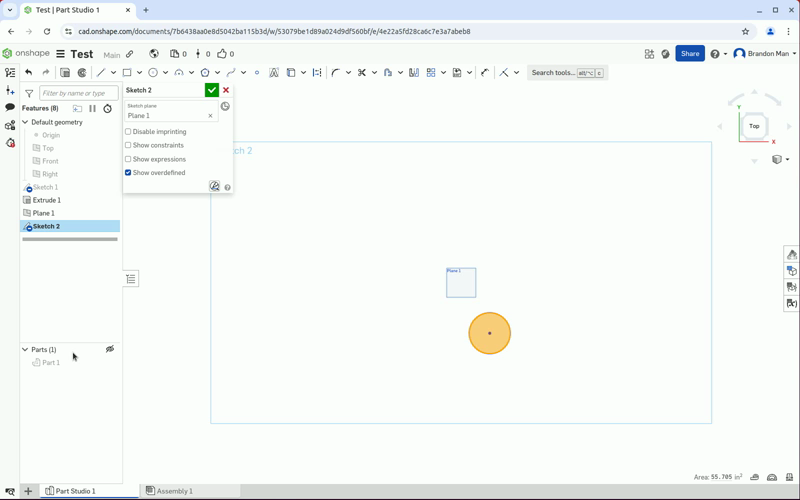
key(shift+e)
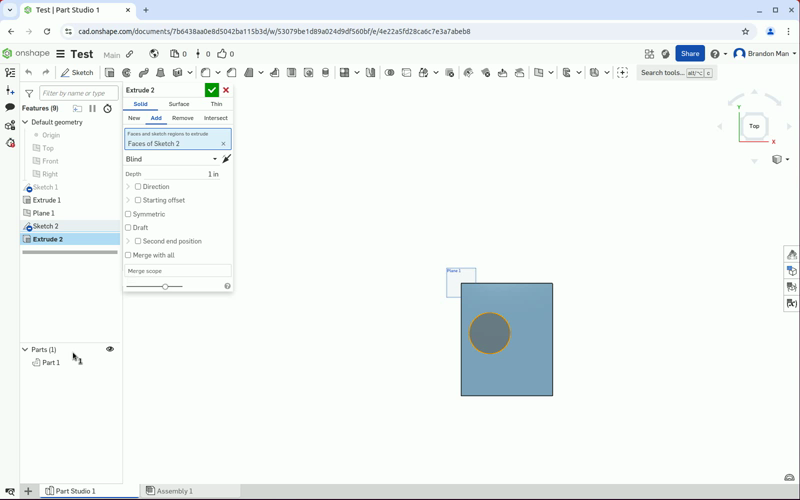
mouse_move(143, 106)
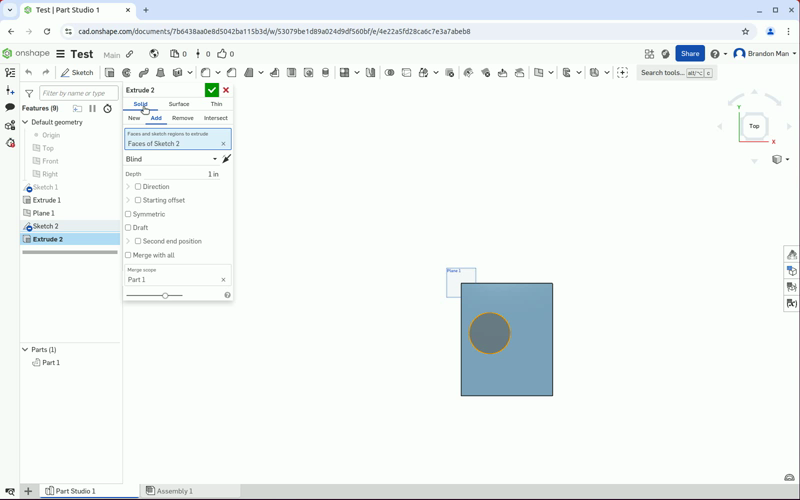
click(143, 106)
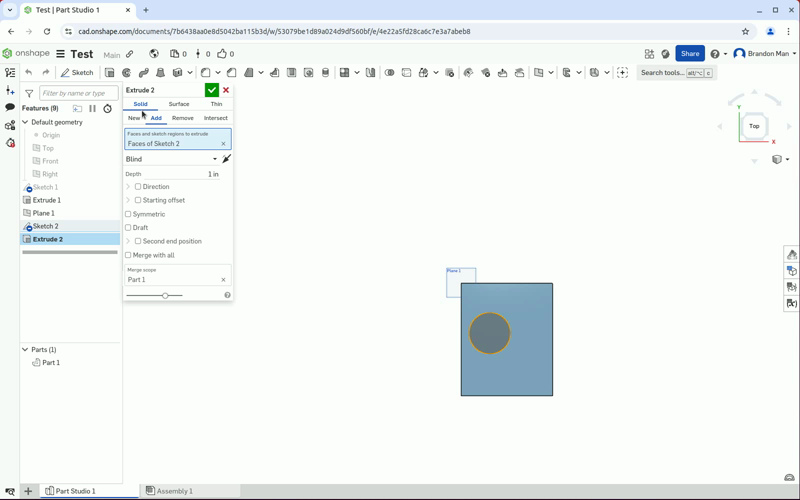
mouse_move(137, 120)
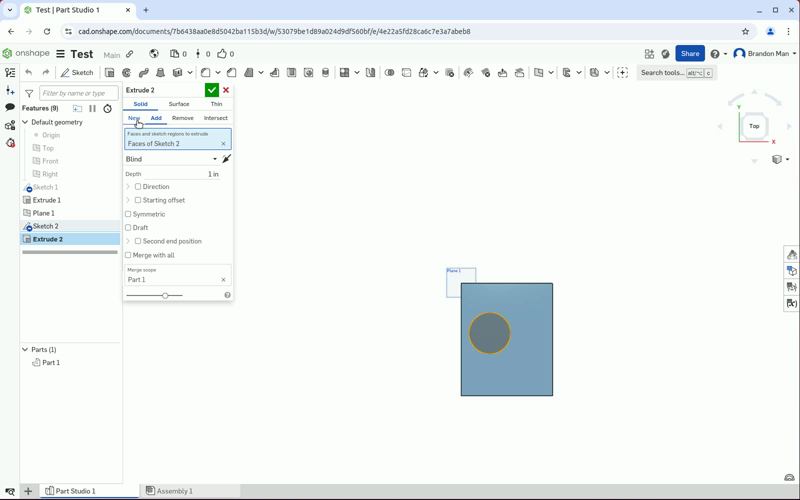
click(137, 120)
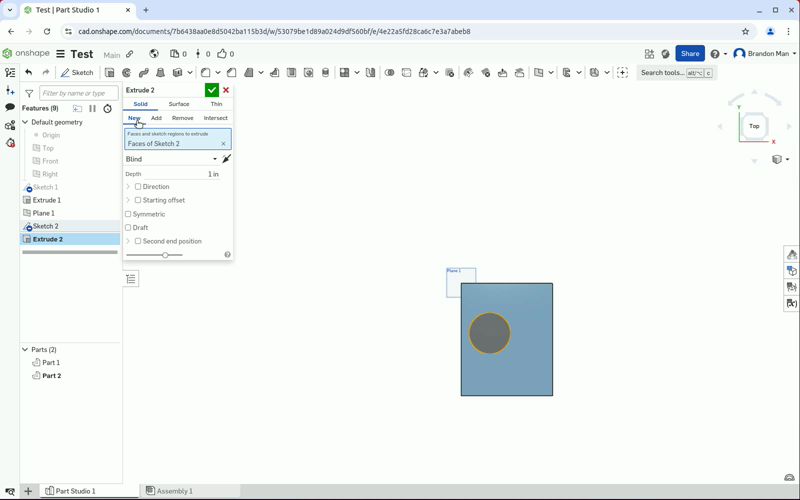
key(tab, 4)
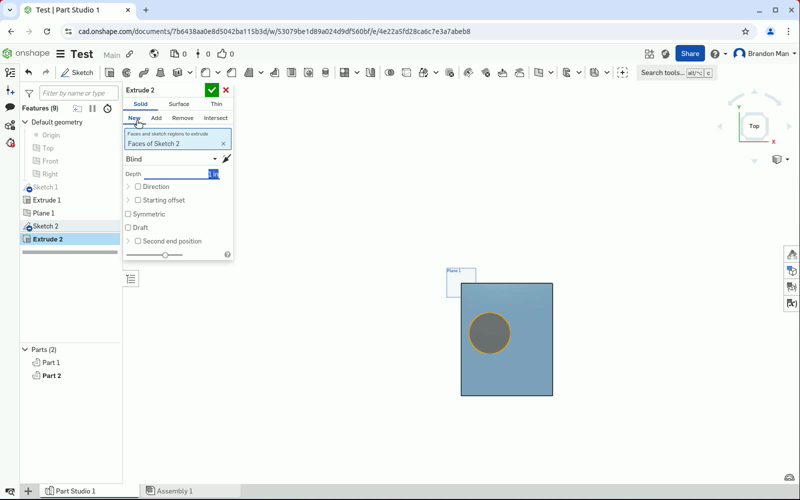
text(-28.404)
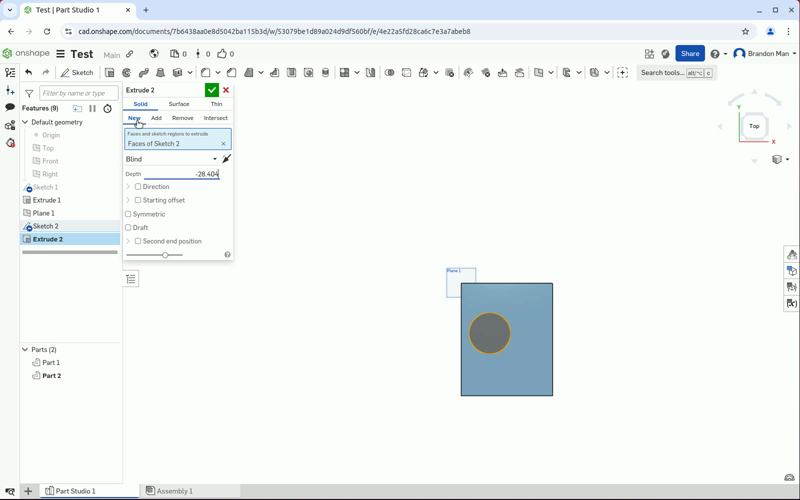
key(enter)
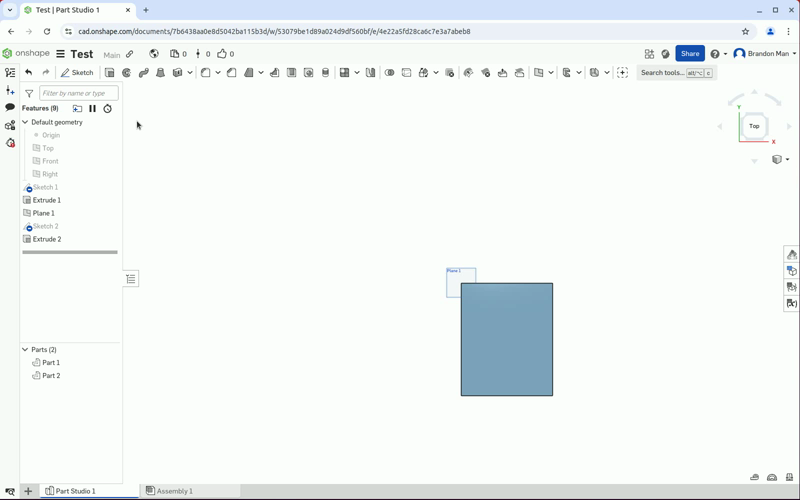
key(shift+h)
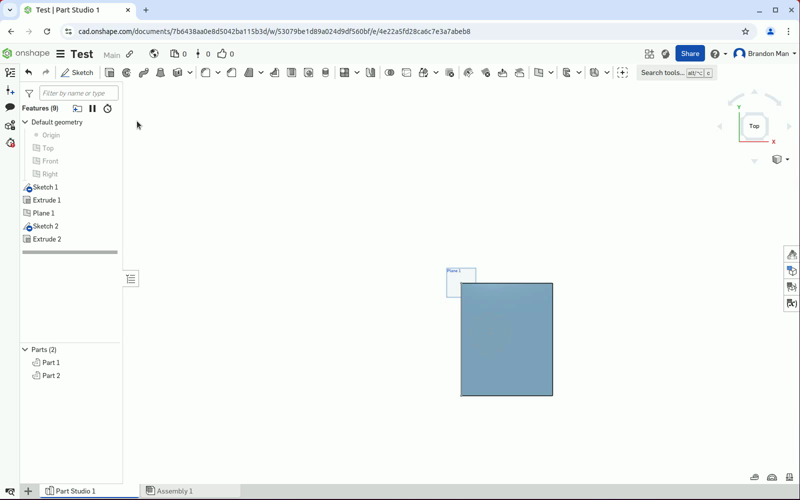
key(shift+h)
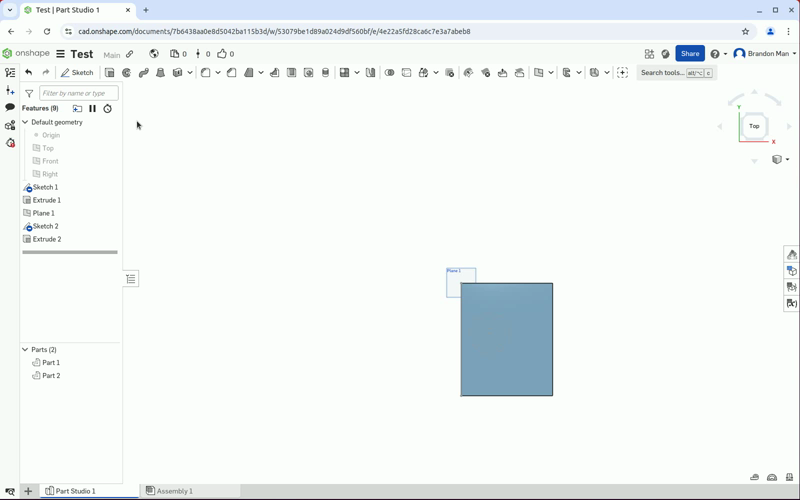
key(shift+7)
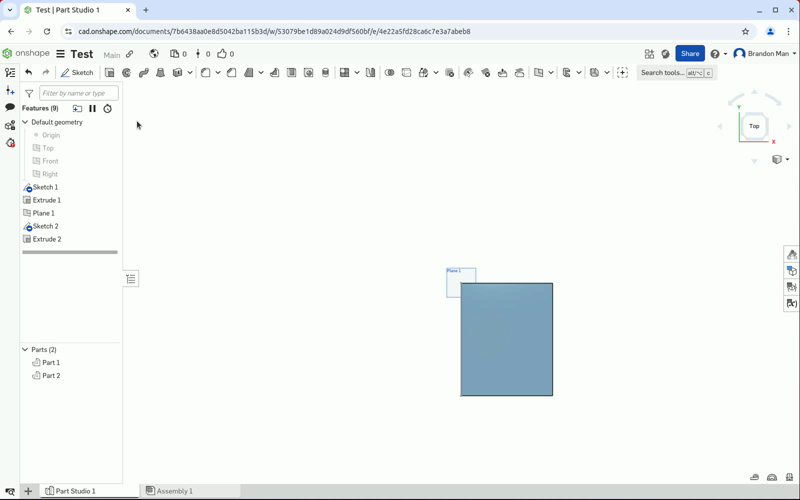
key(up, 3)
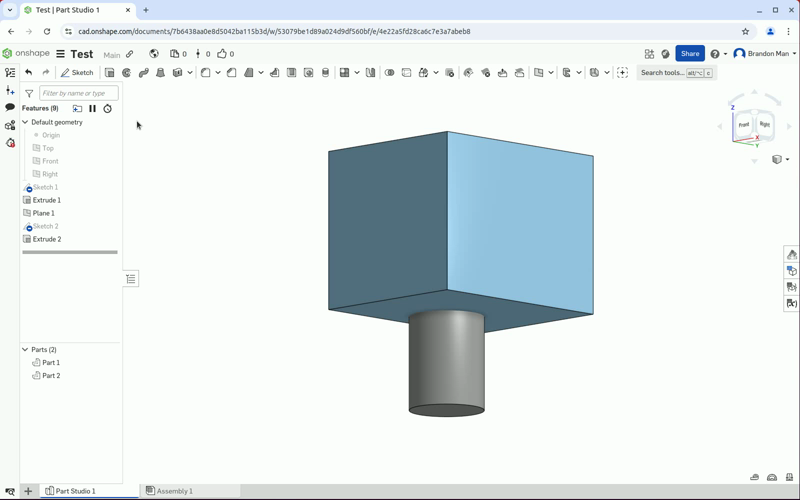
key(left, 3)
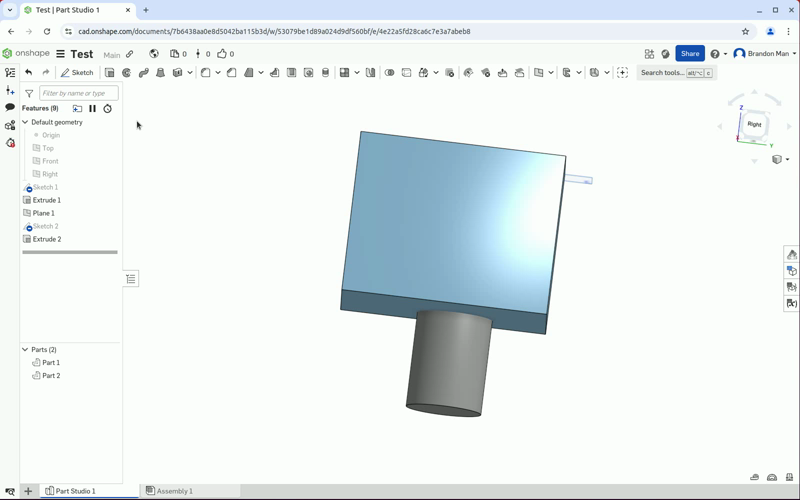
key(right, 3)
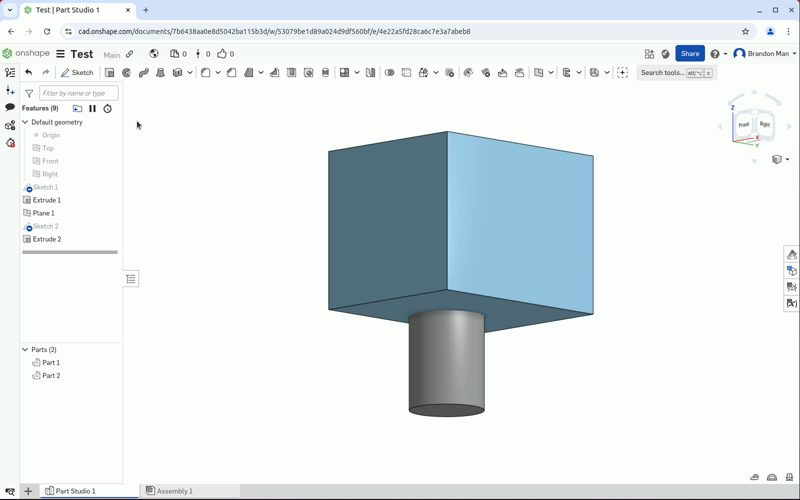
key(down, 3)
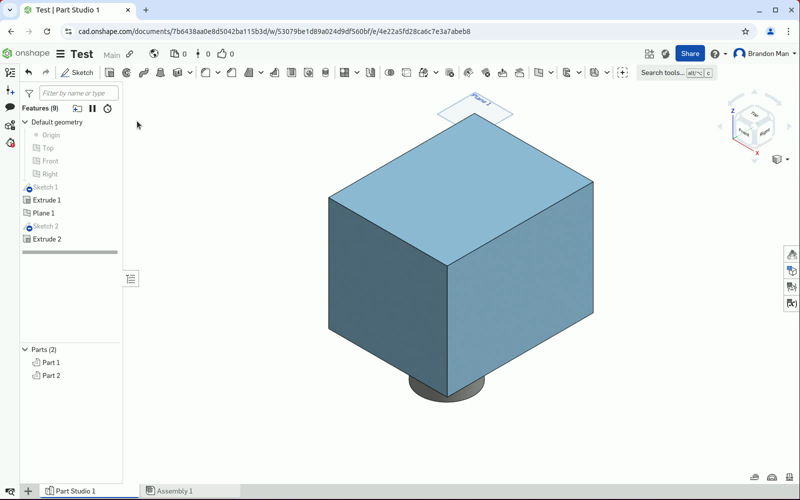
mouse_move(73, 189)
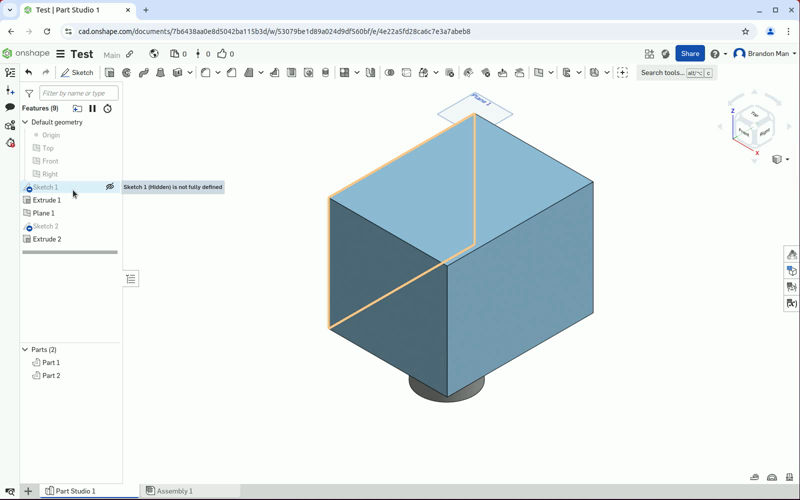
click(73, 189)